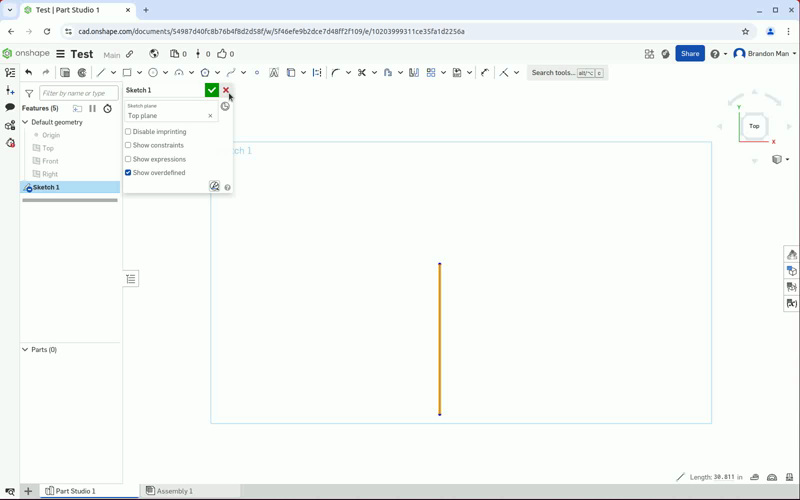
key(shift+h)
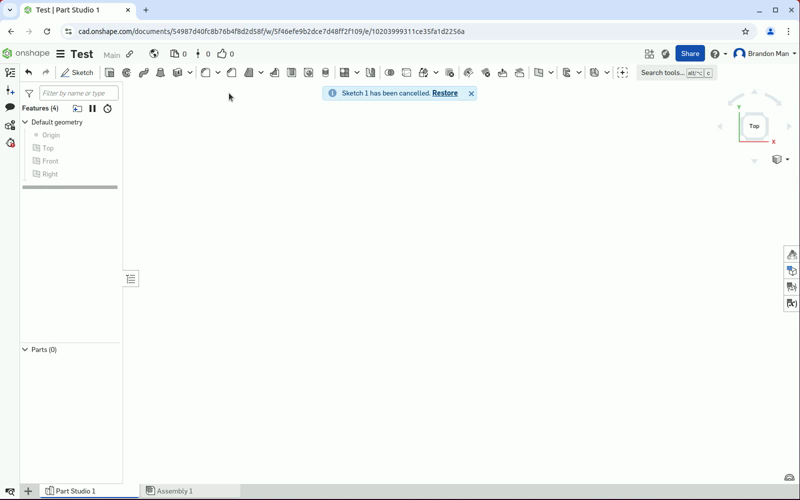
mouse_move(73, 352)
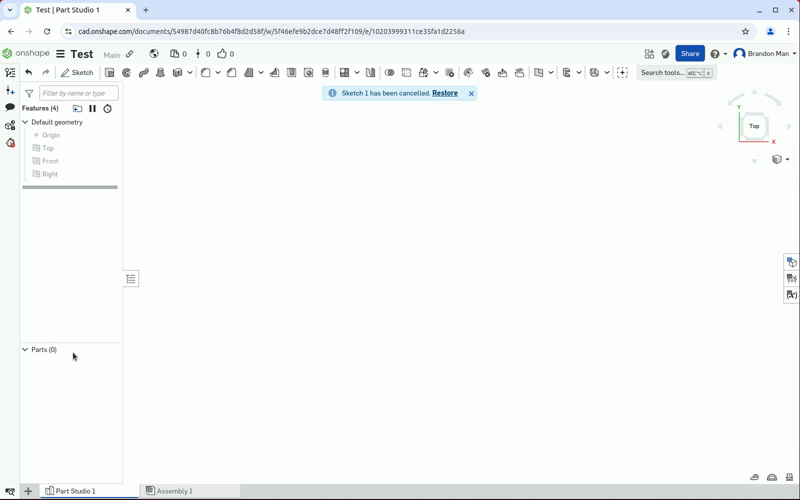
key(y)
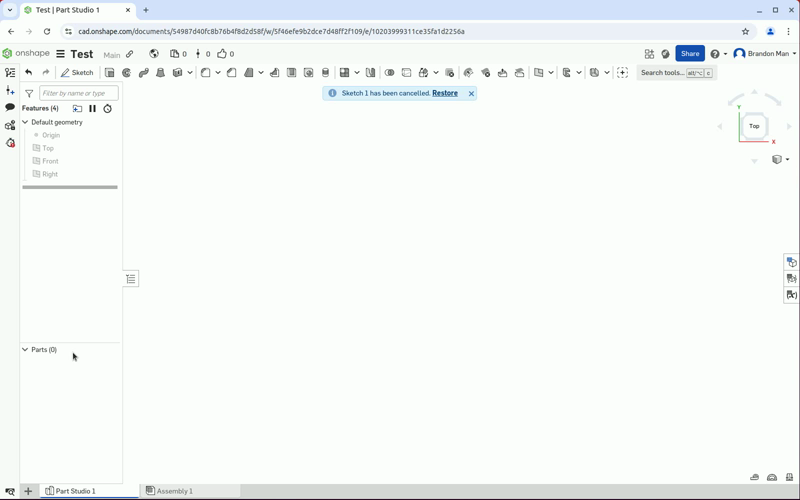
key(shift+p)
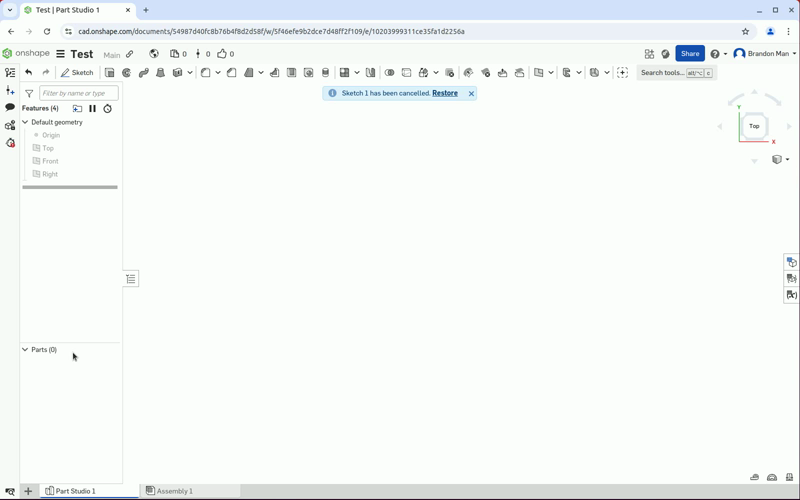
key(space)
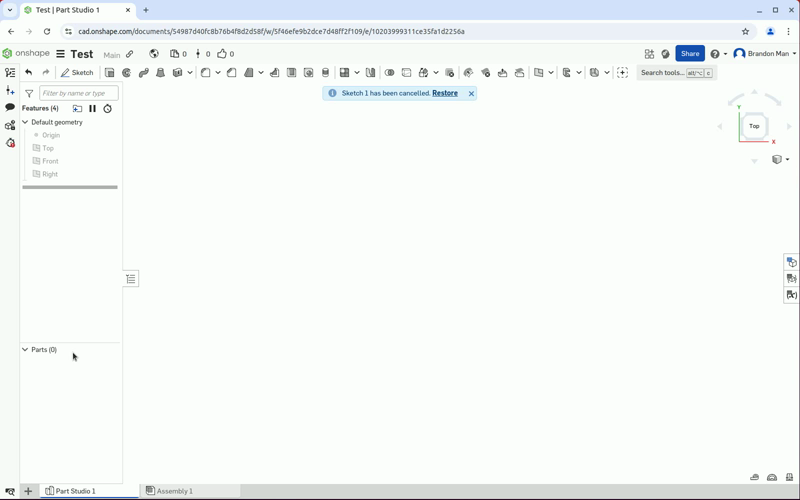
key_down(shift)
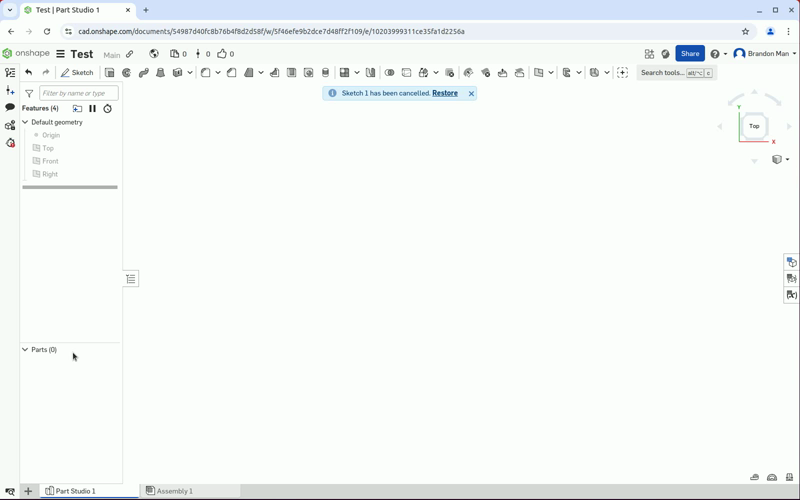
key(up)
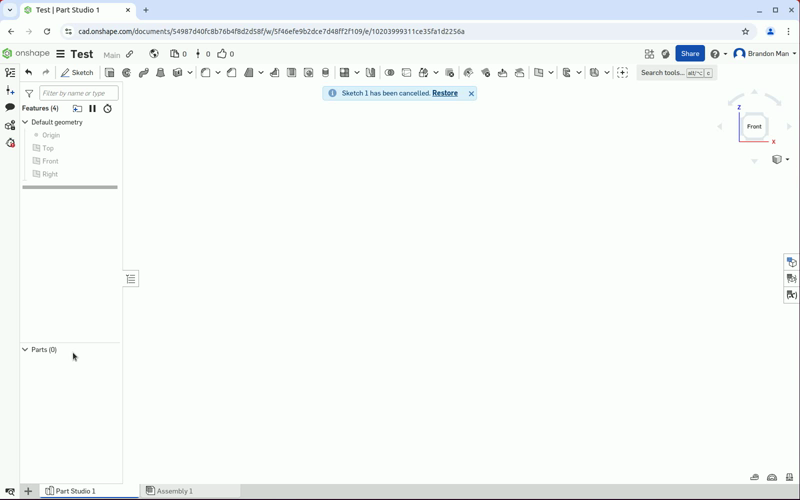
key_up(shift)
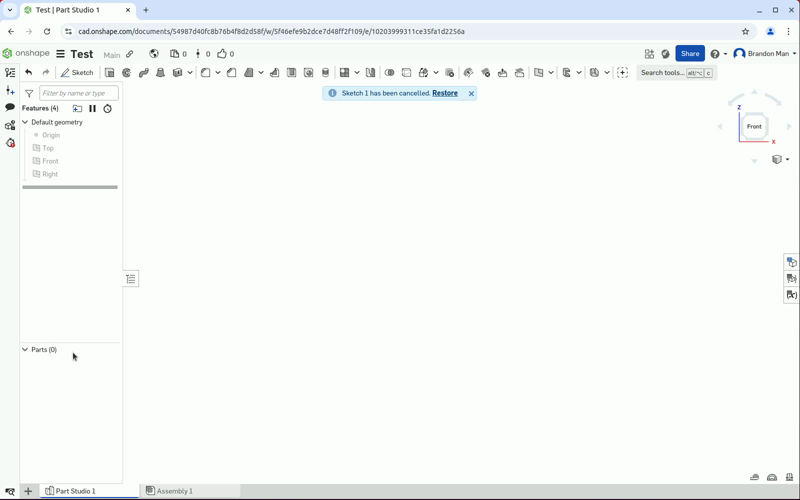
mouse_move(73, 352)
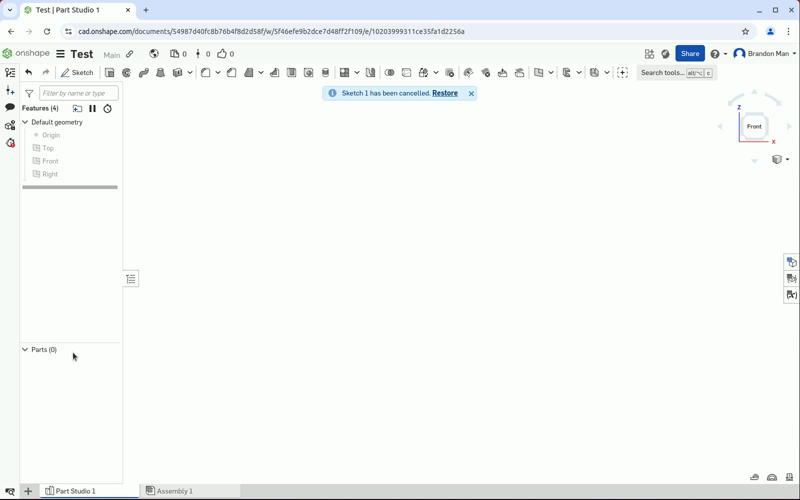
key(shift+y)
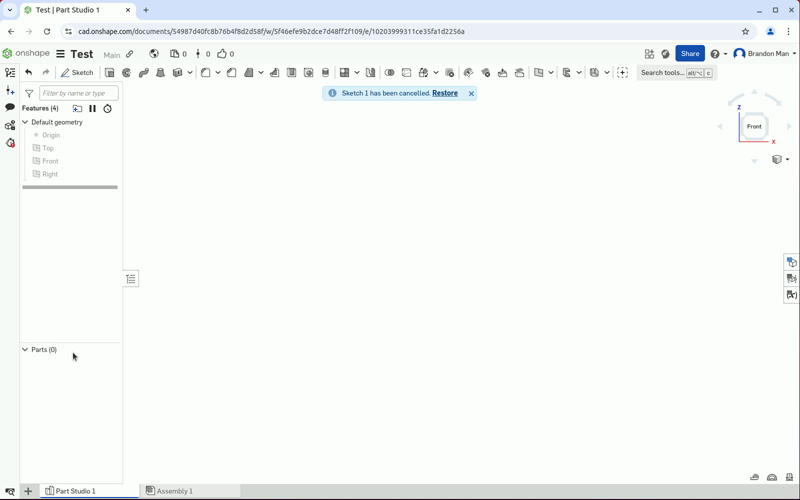
key(shift+s)
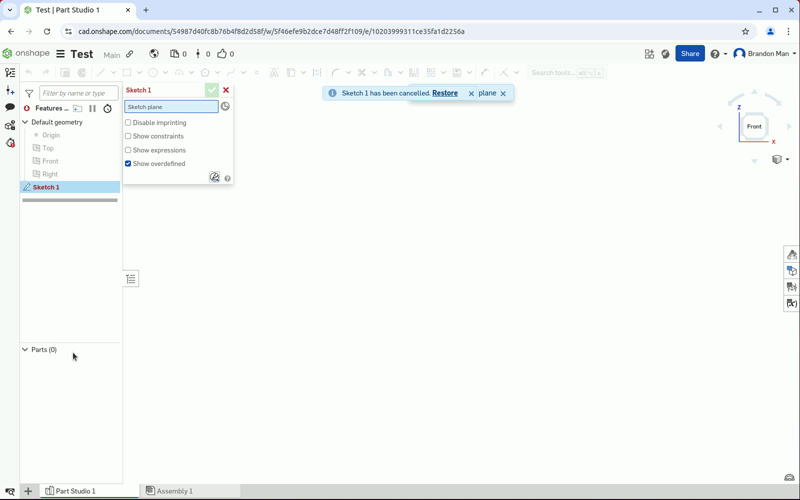
mouse_move(73, 163)
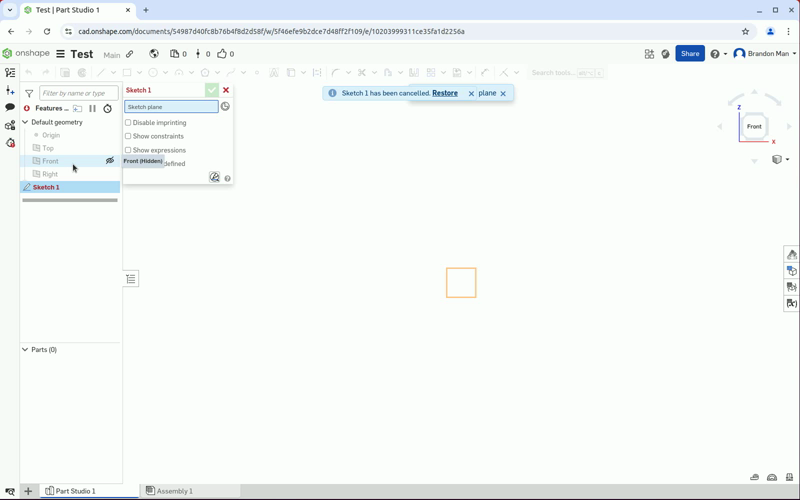
click(73, 163)
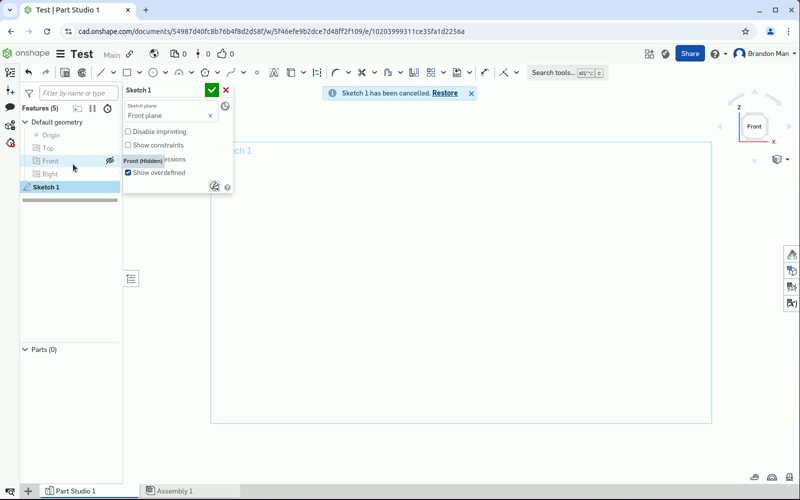
mouse_move(73, 352)
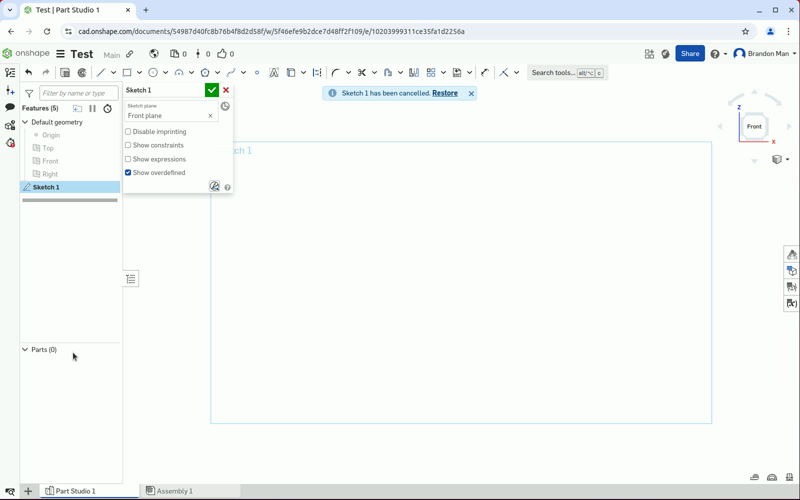
key(y)
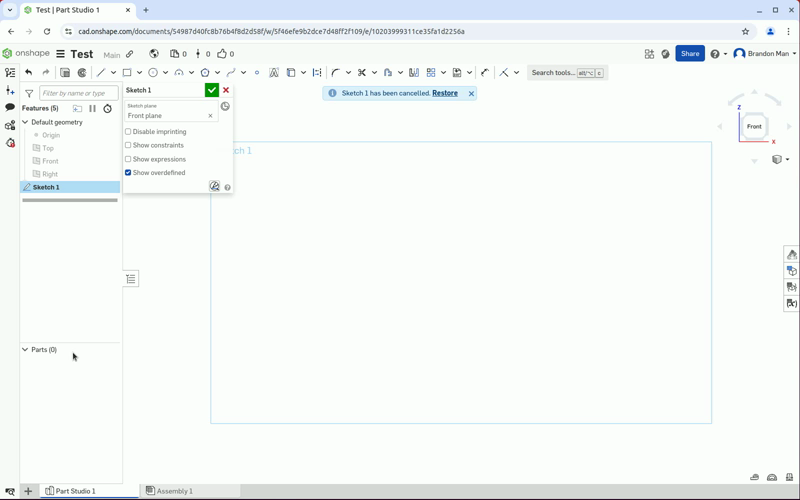
key(l)
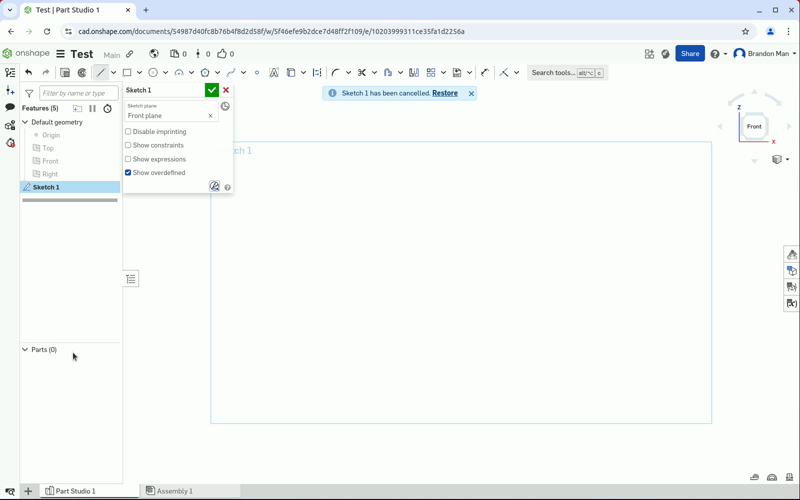
key_down(shift)
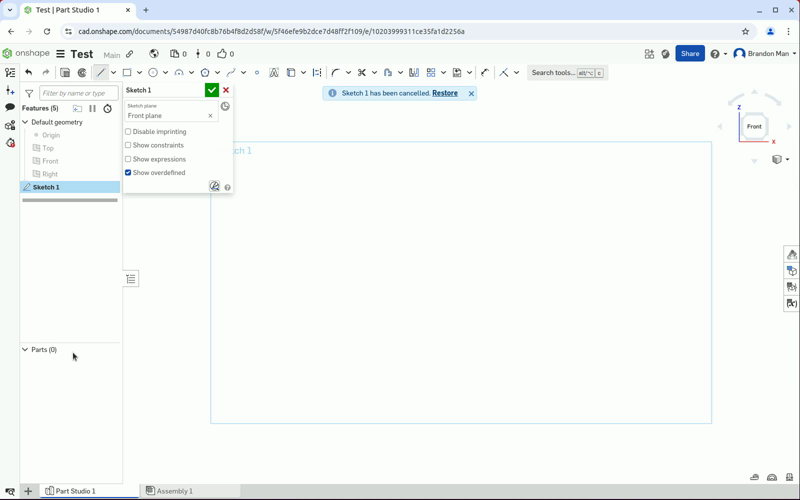
mouse_move(390, 395)
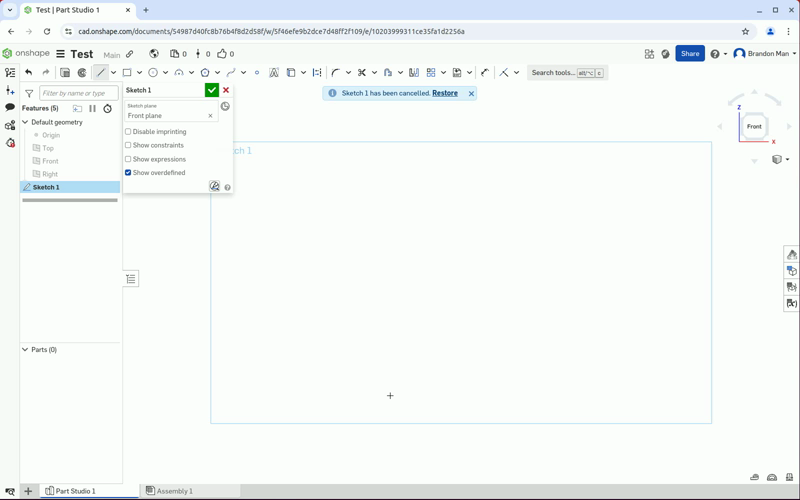
click(390, 395)
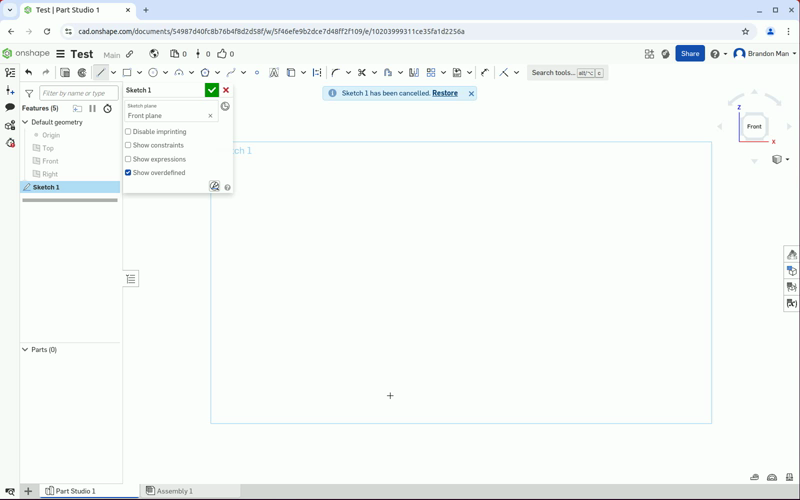
key_up(shift)
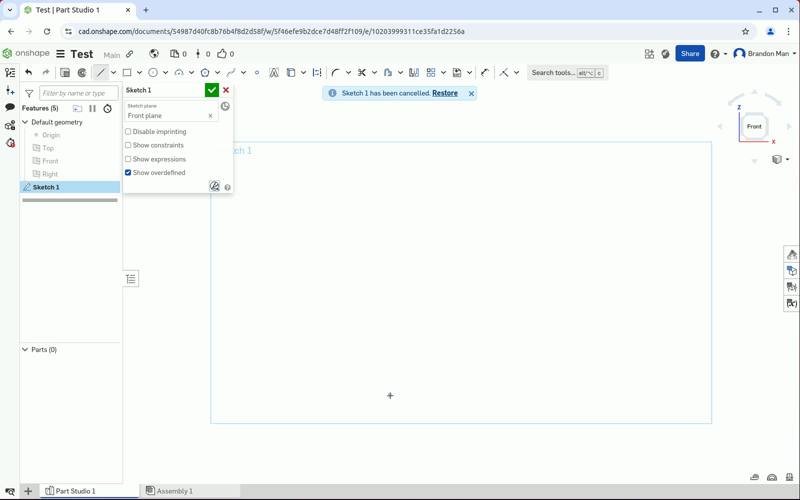
key_down(shift)
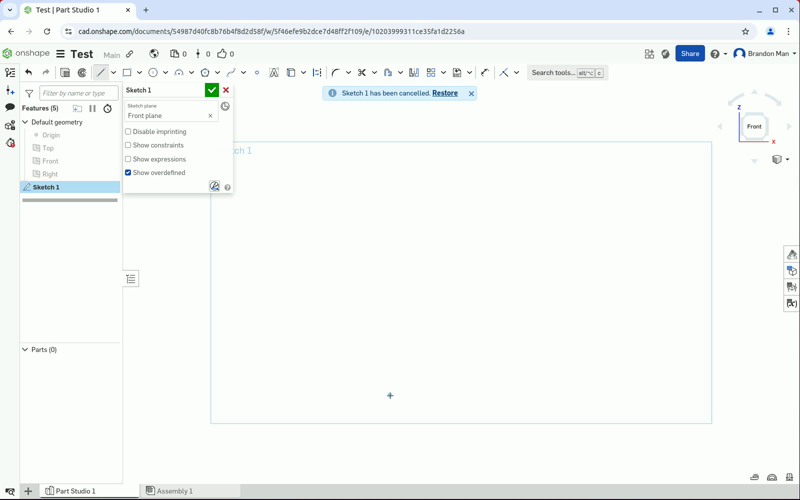
mouse_move(460, 395)
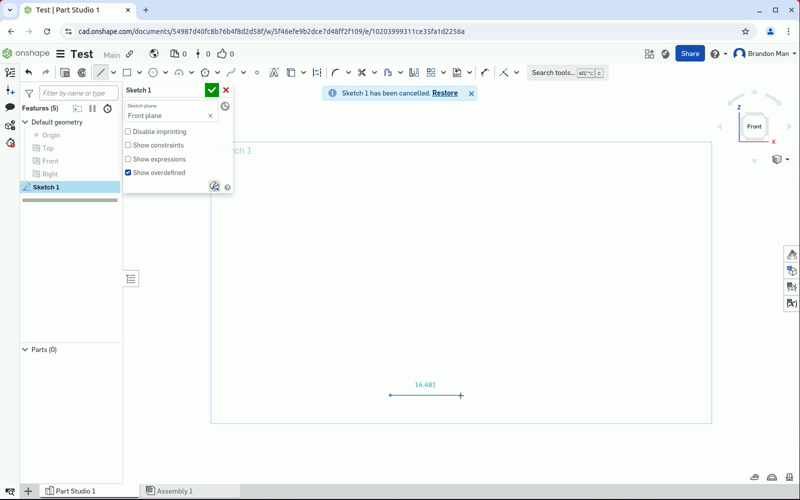
click(460, 395)
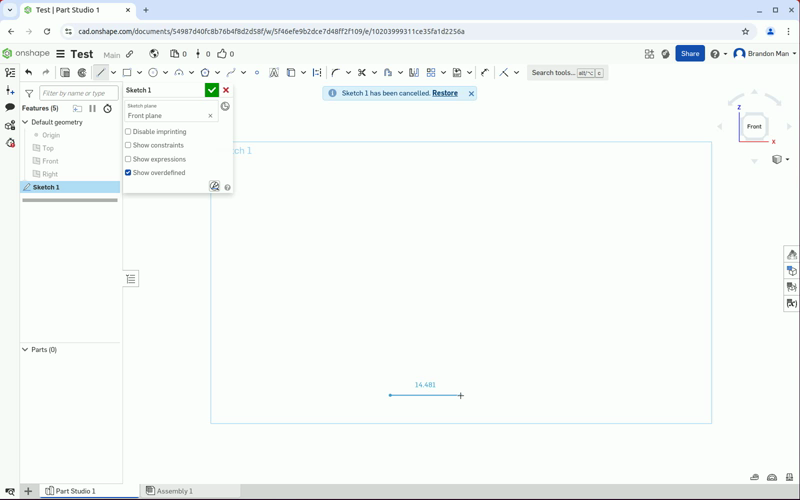
key_up(shift)
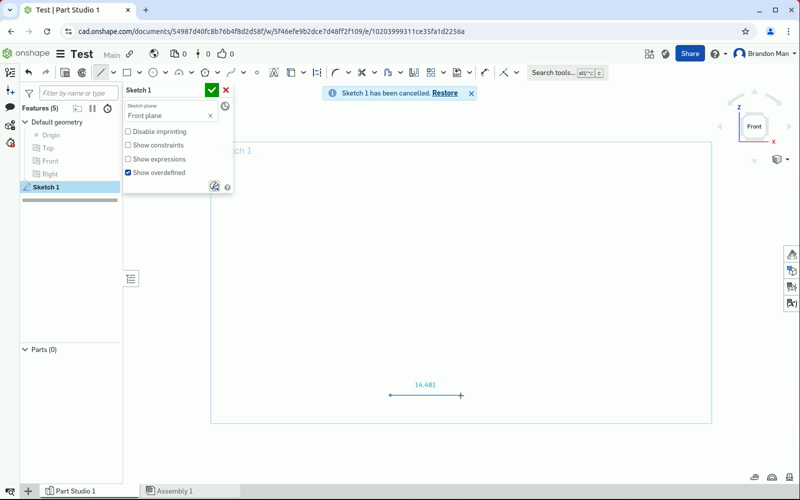
key_down(shift)
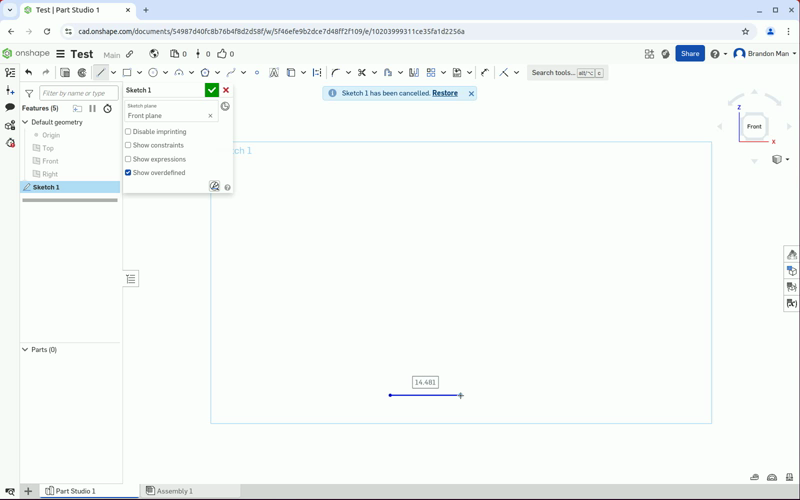
mouse_move(460, 256)
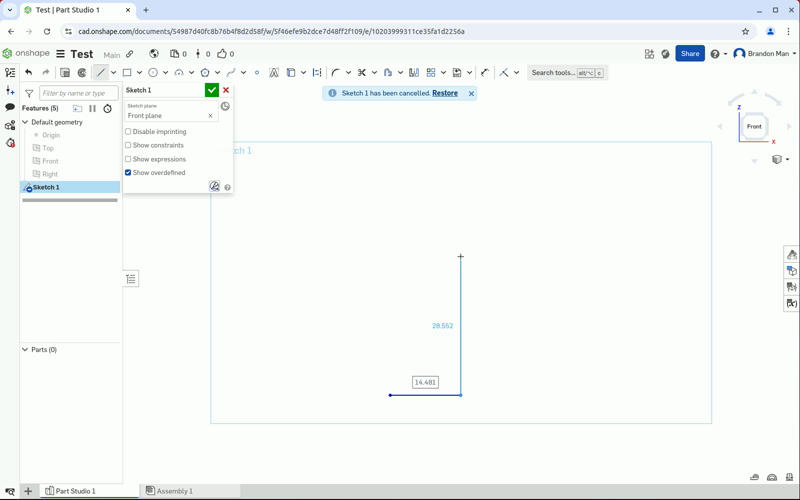
click(460, 256)
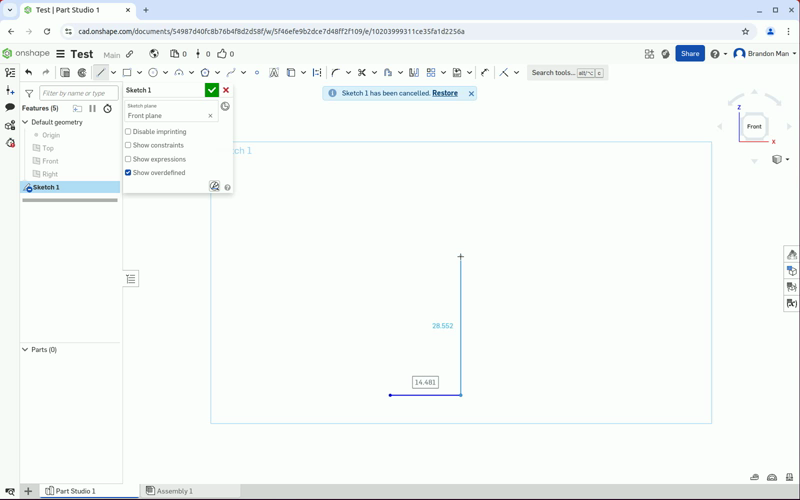
key_up(shift)
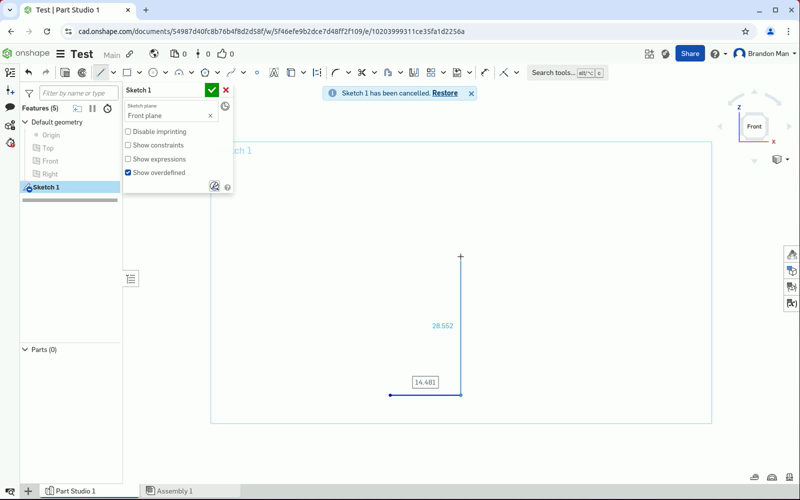
key_down(shift)
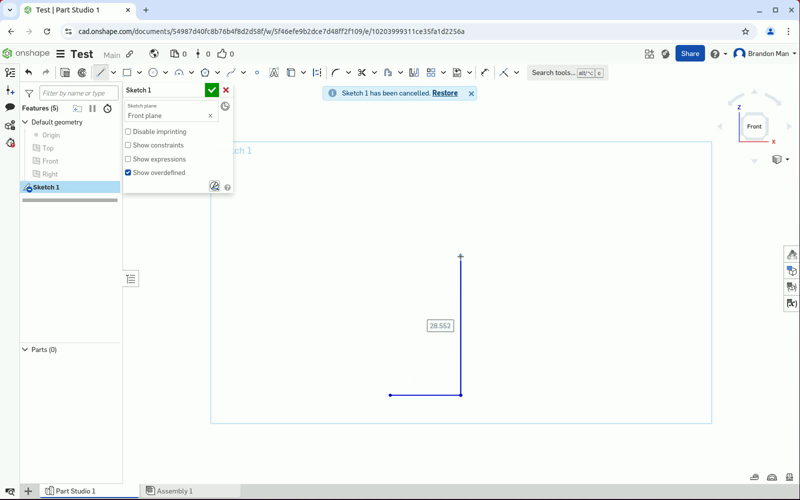
mouse_move(390, 256)
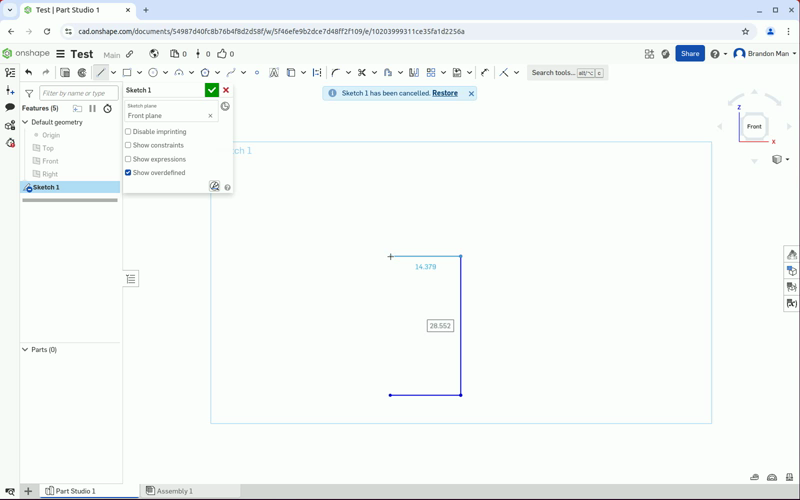
click(390, 256)
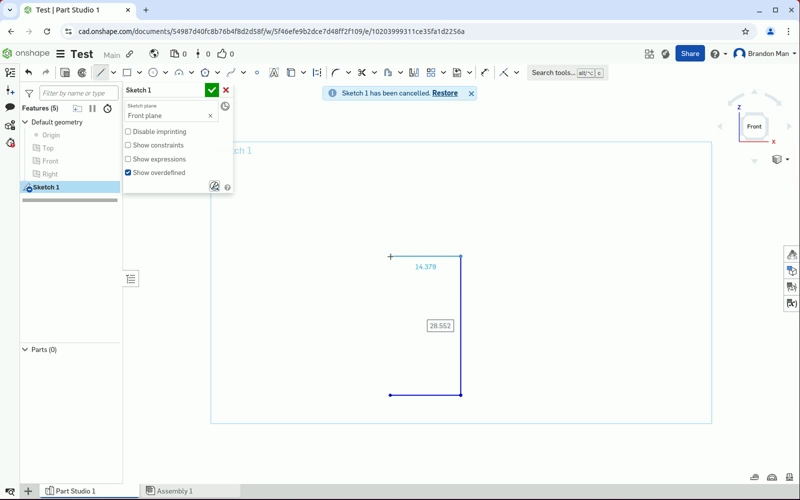
key_up(shift)
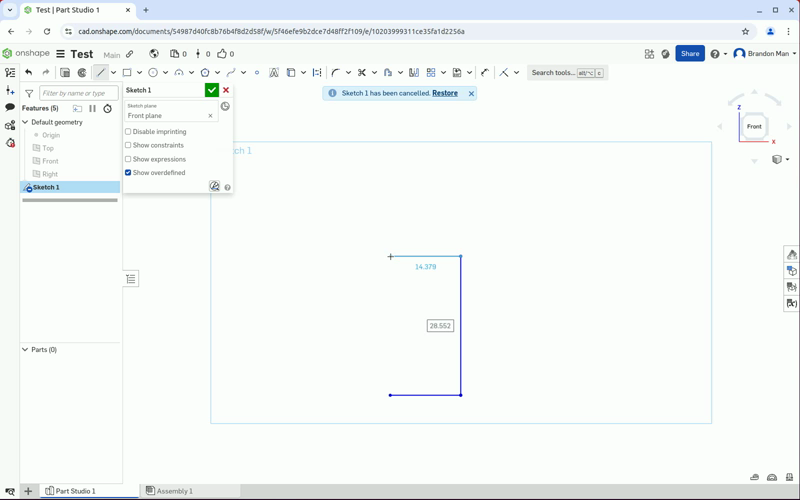
key_down(shift)
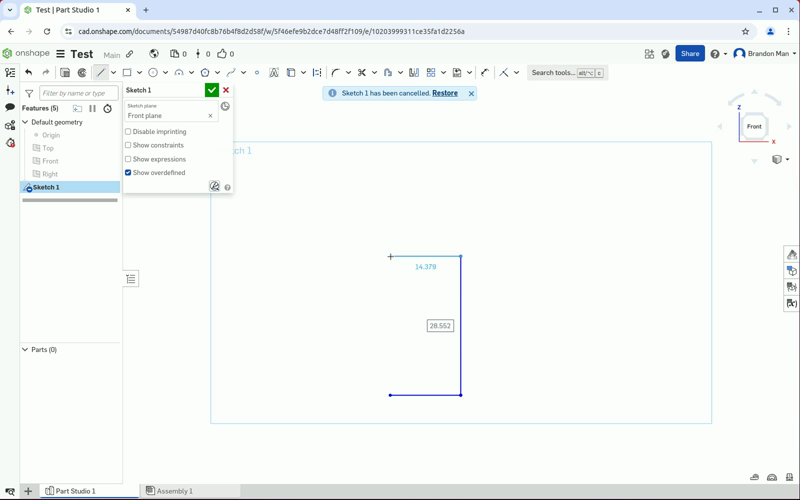
mouse_move(390, 395)
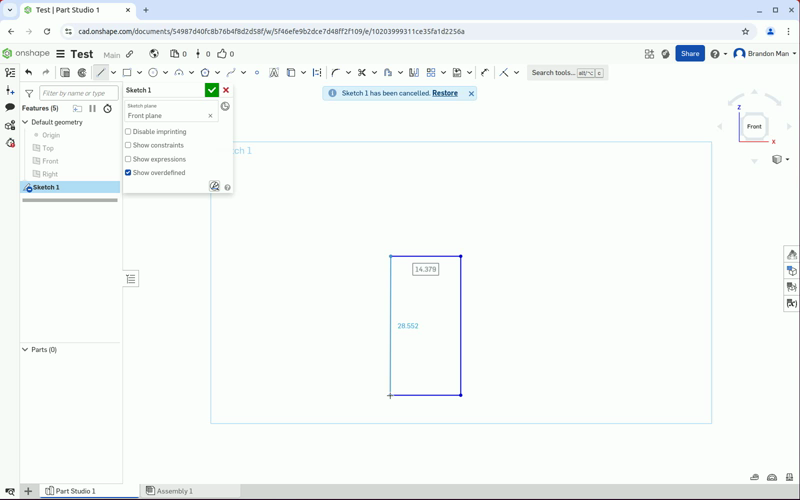
key_up(shift)
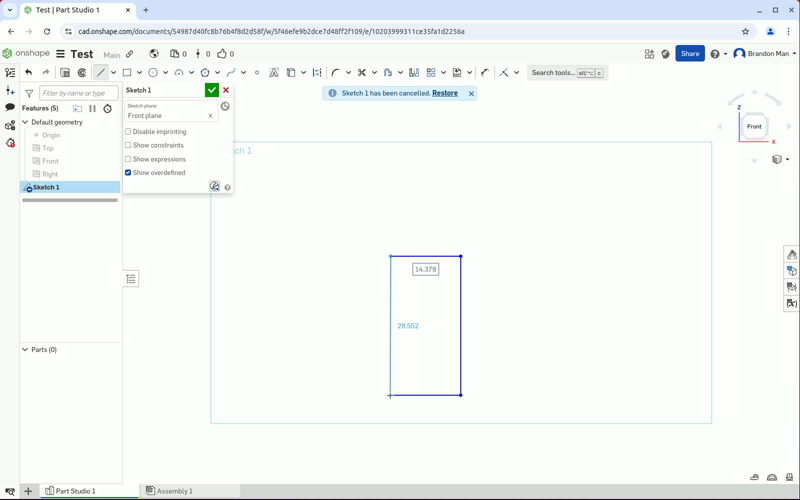
click(390, 395)
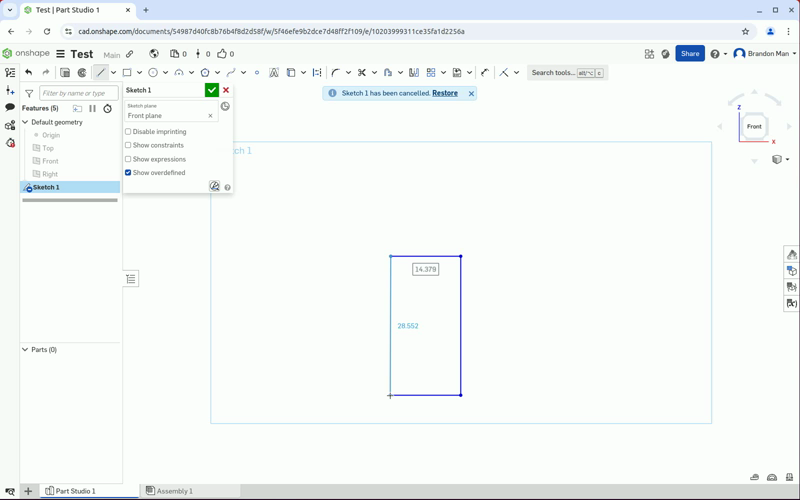
key(esc)
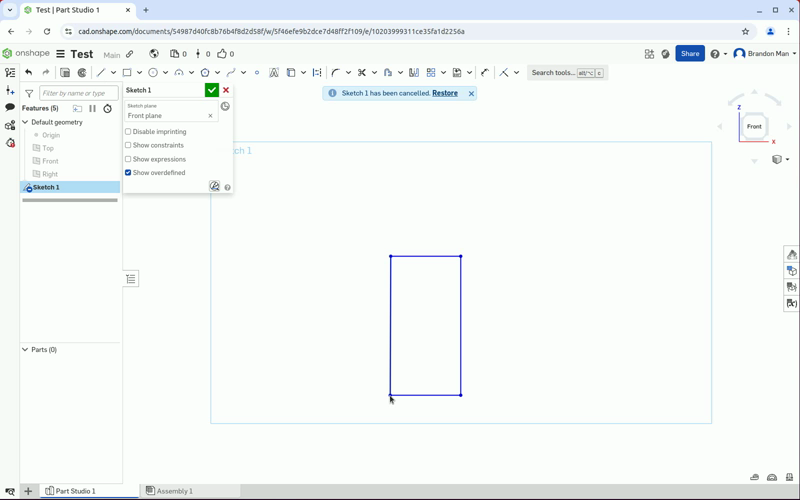
mouse_move(447, 312)
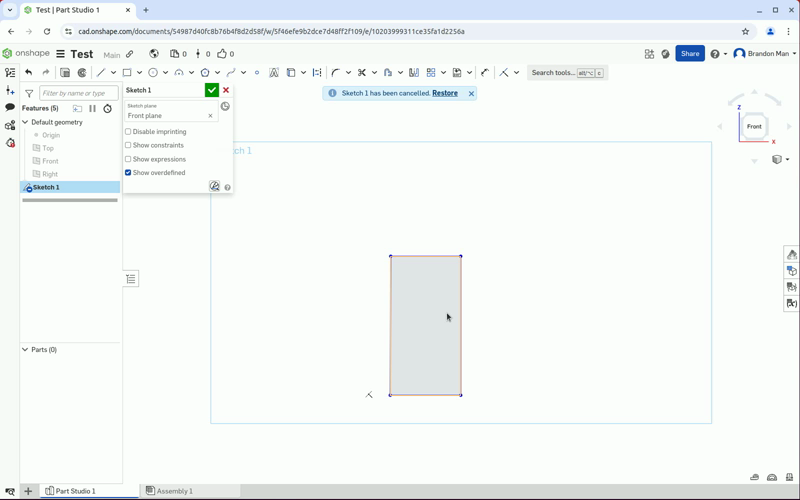
click(447, 312)
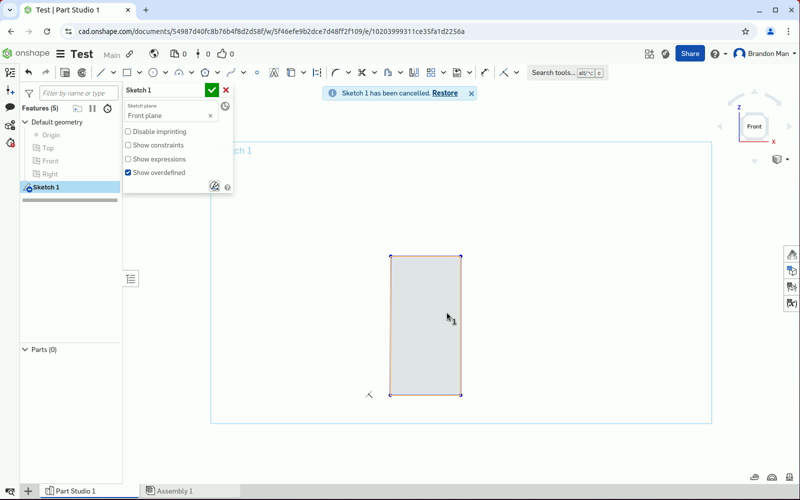
mouse_move(73, 352)
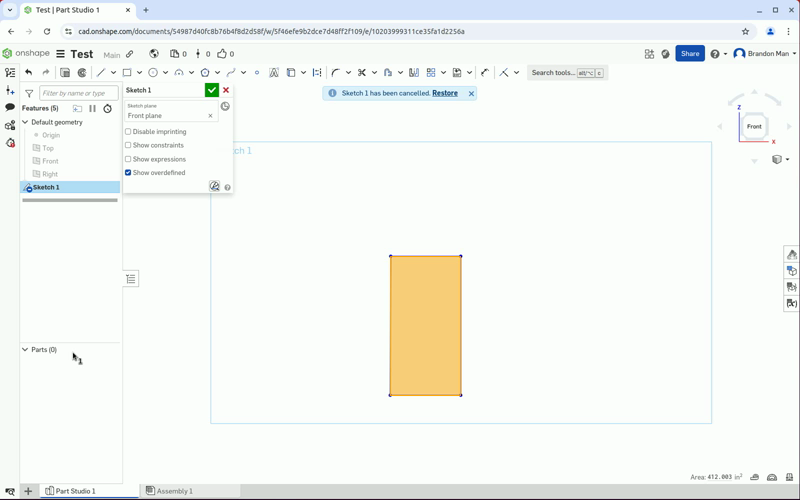
key(shift+y)
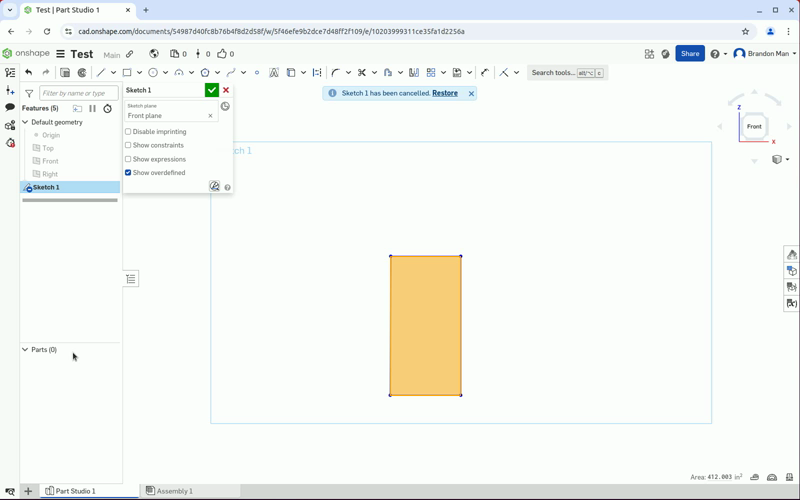
key(shift+e)
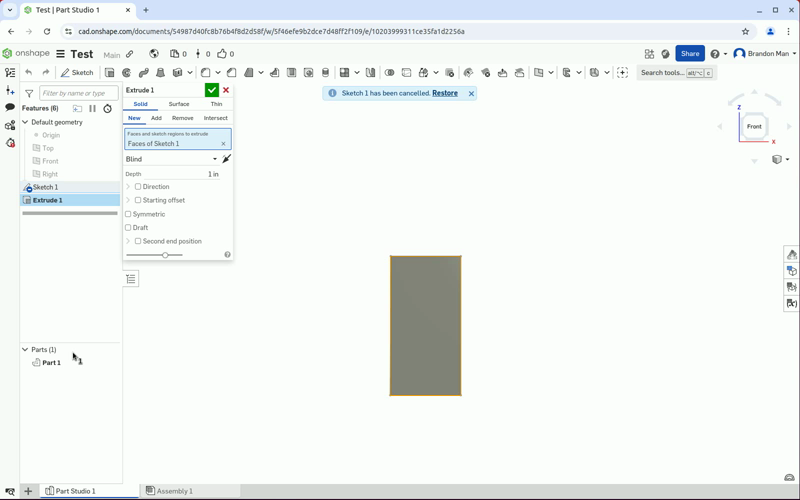
mouse_move(143, 106)
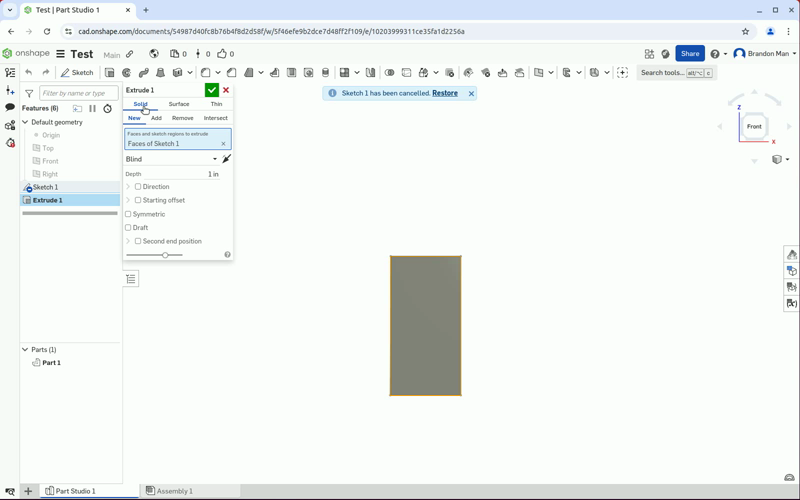
click(143, 106)
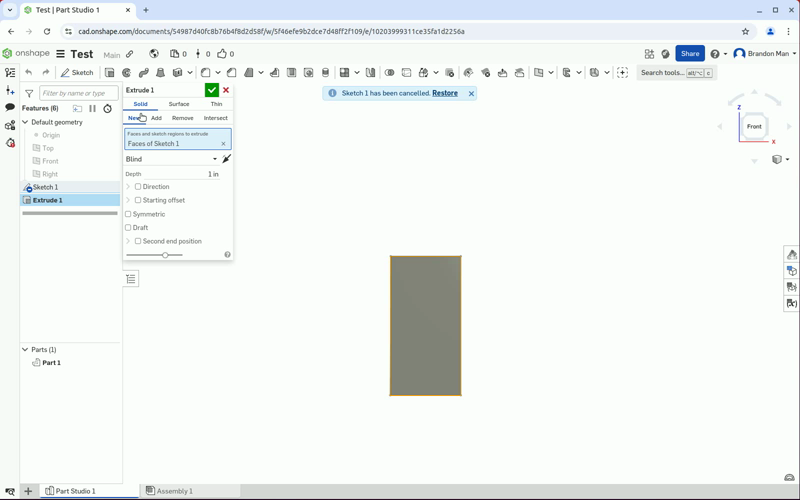
mouse_move(137, 120)
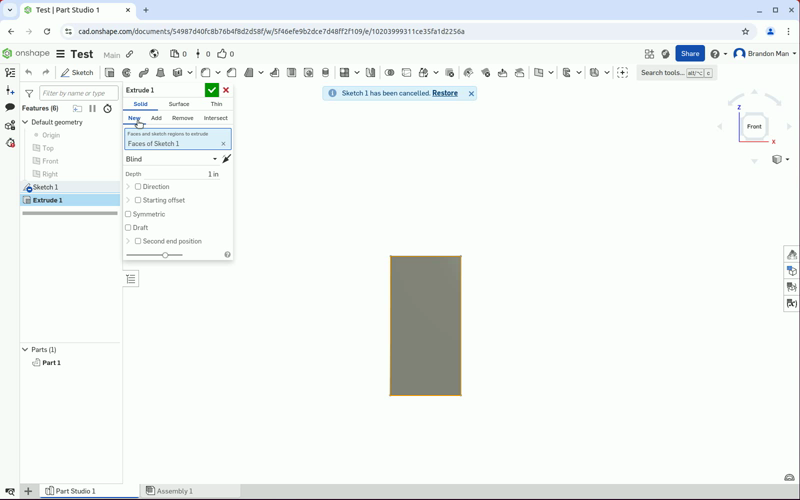
click(137, 120)
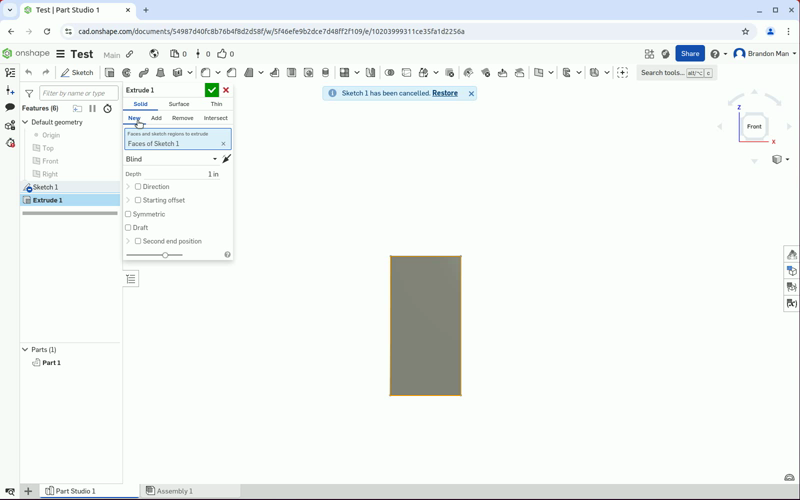
key(tab, 4)
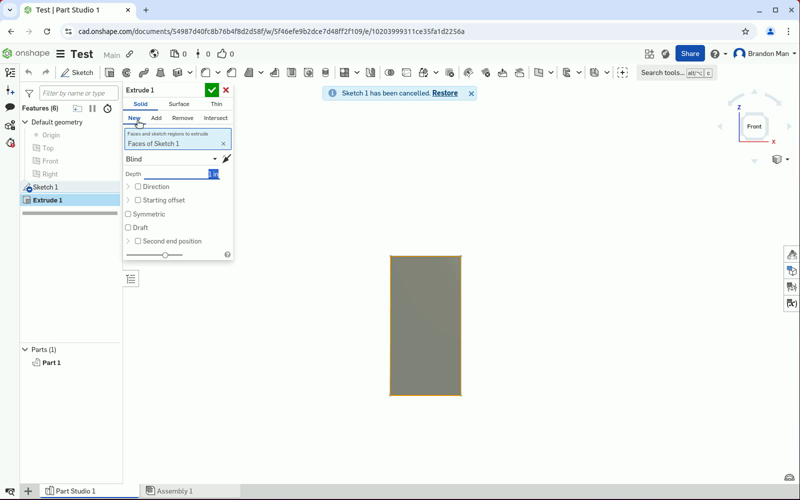
text(14.202)
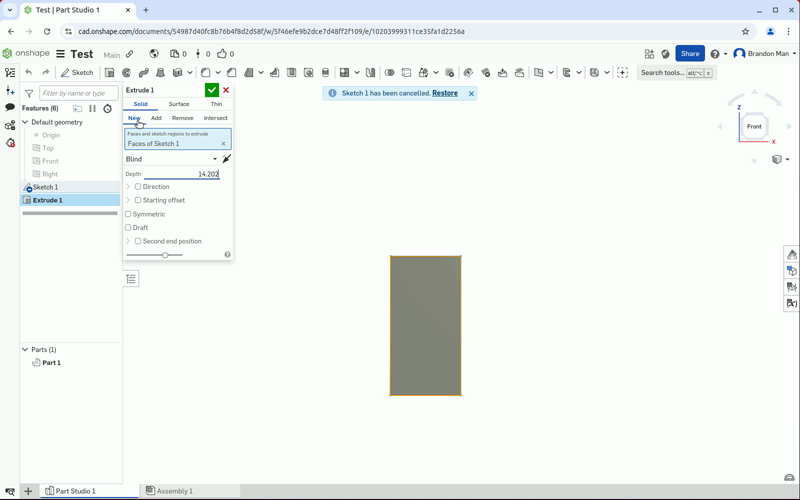
key(enter)
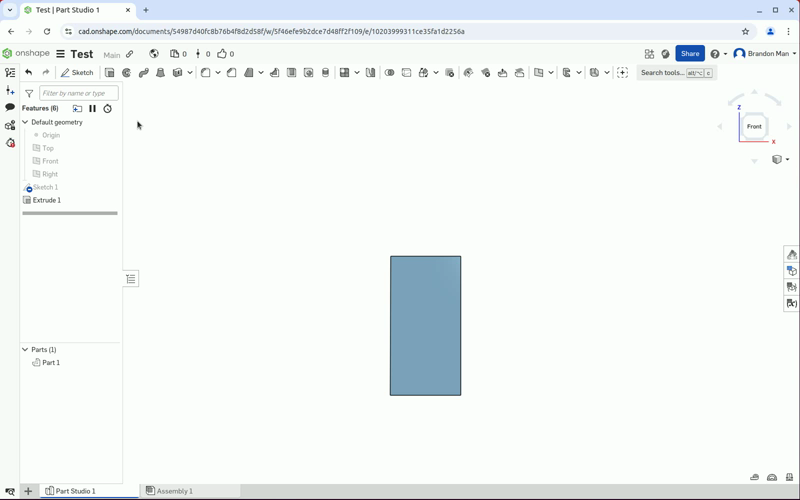
key(shift+h)
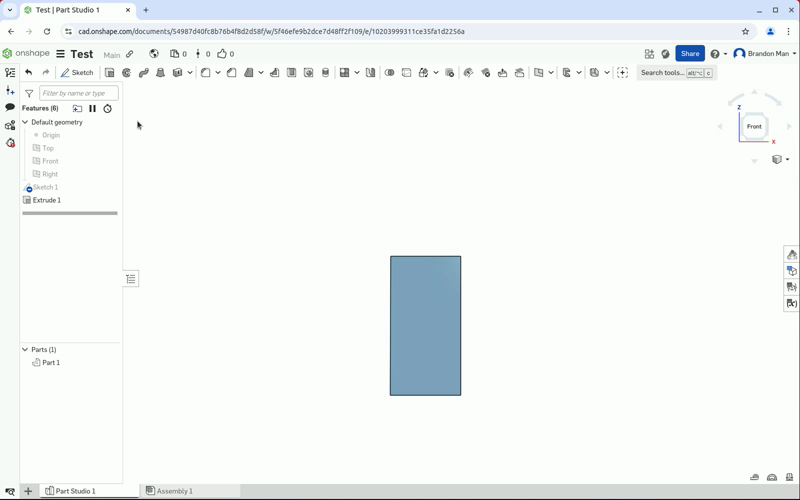
key(shift+h)
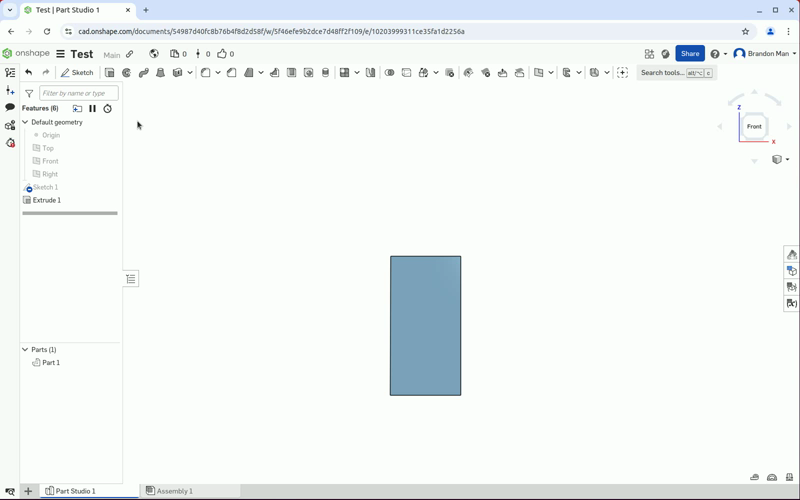
mouse_move(73, 189)
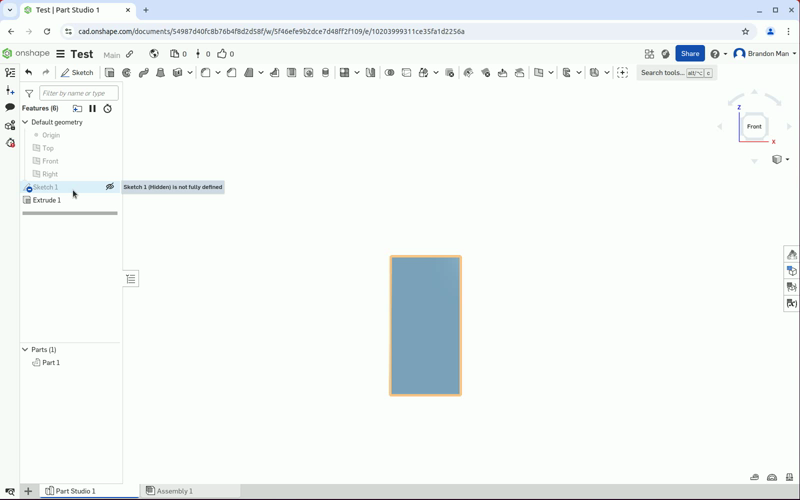
click(73, 189)
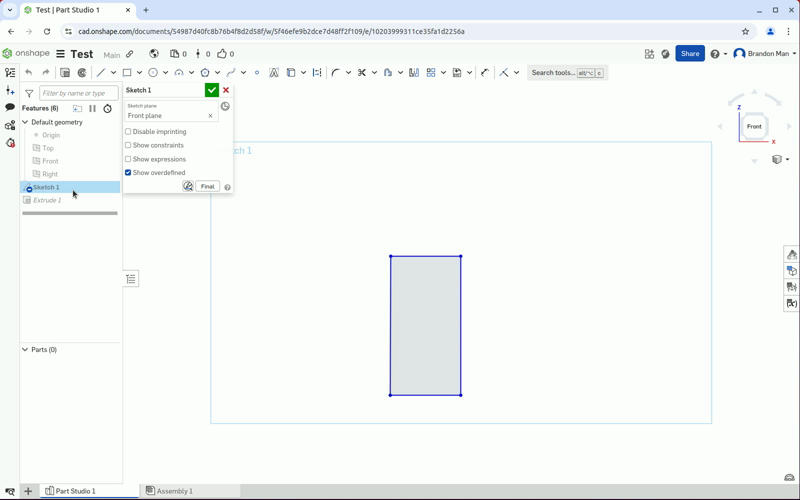
mouse_move(229, 92)
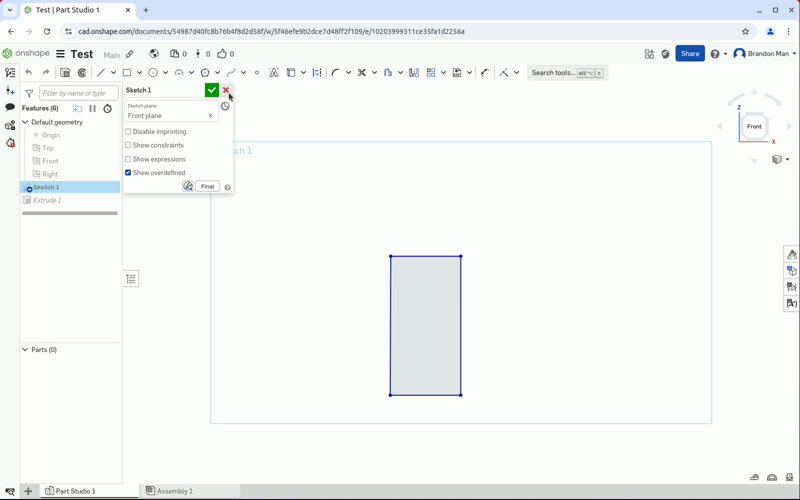
click(229, 92)
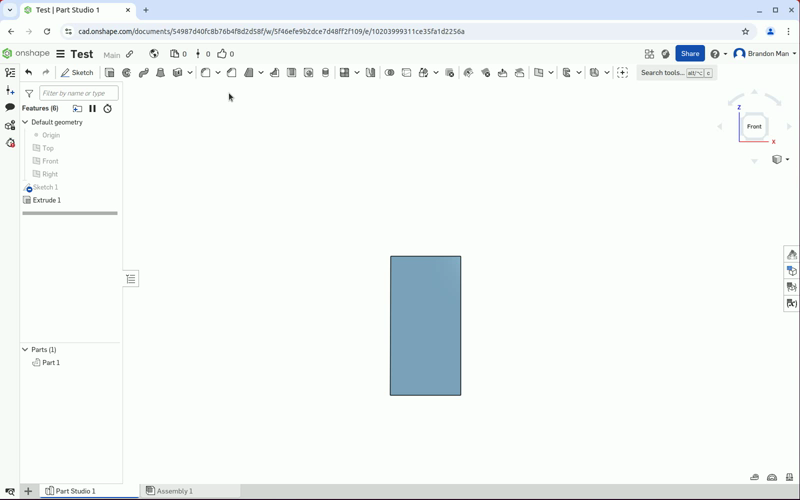
mouse_move(541, 75)
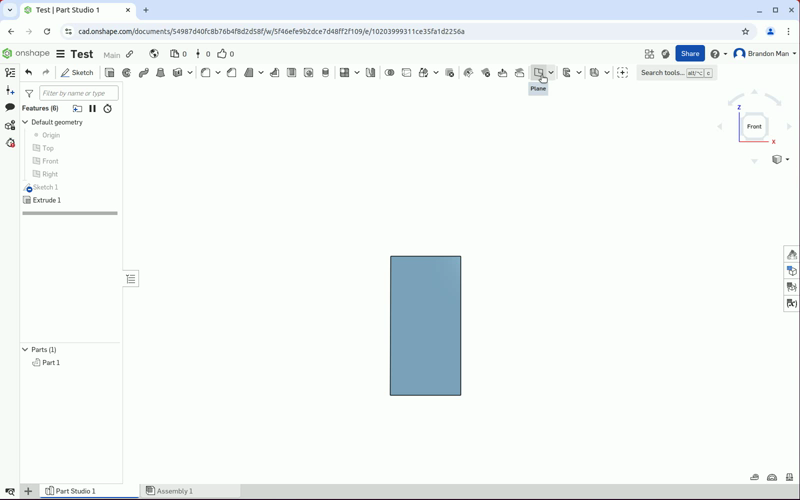
click(541, 75)
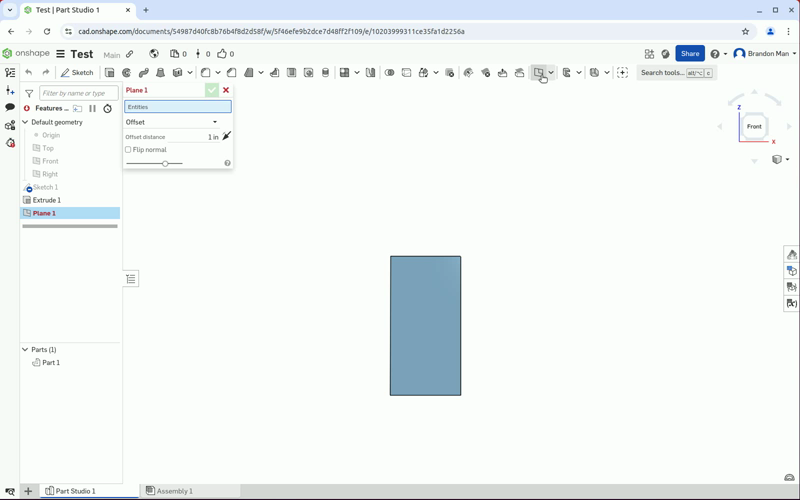
mouse_move(73, 163)
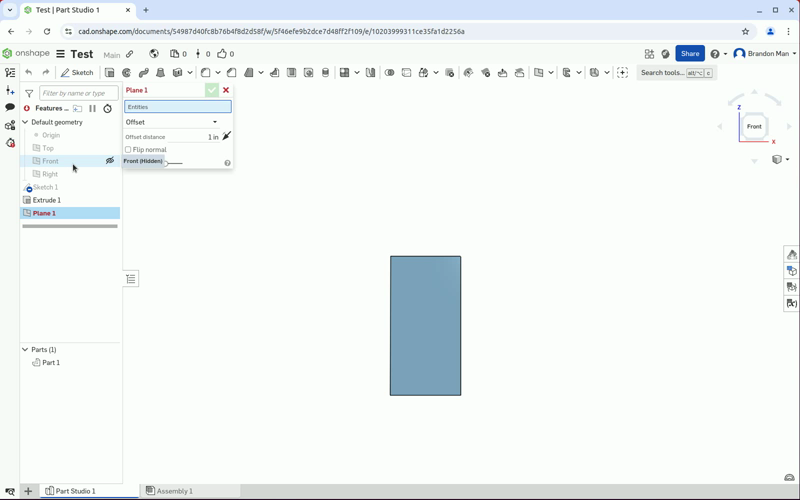
click(73, 163)
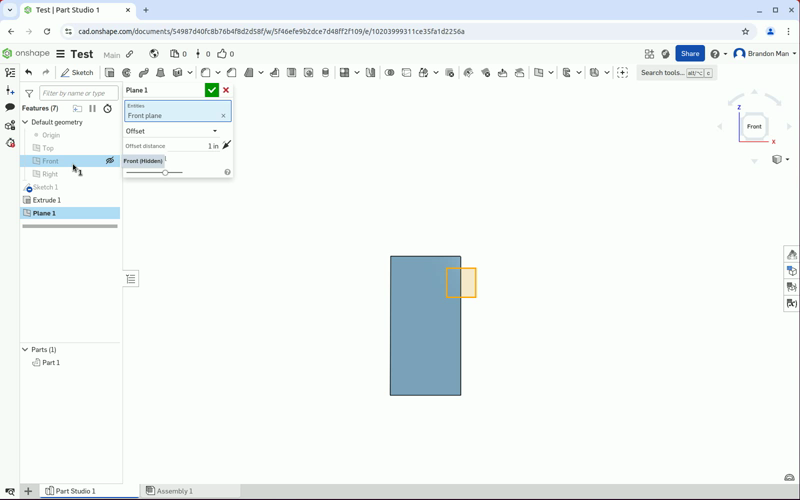
key(tab, 2)
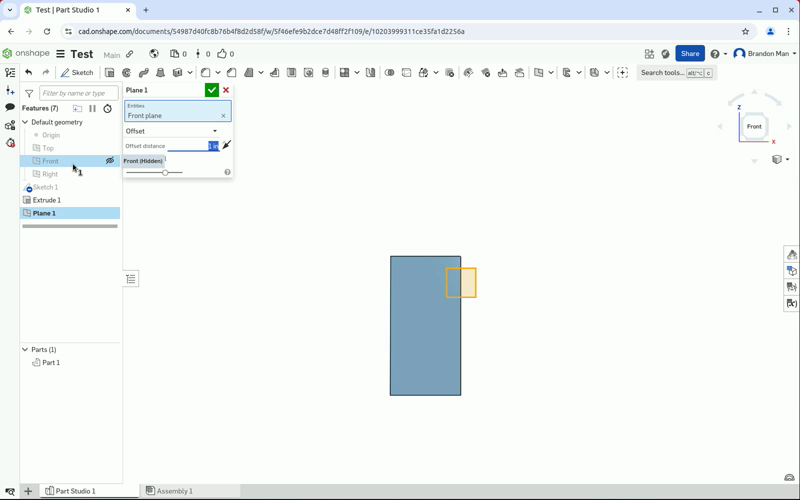
text(14.204)
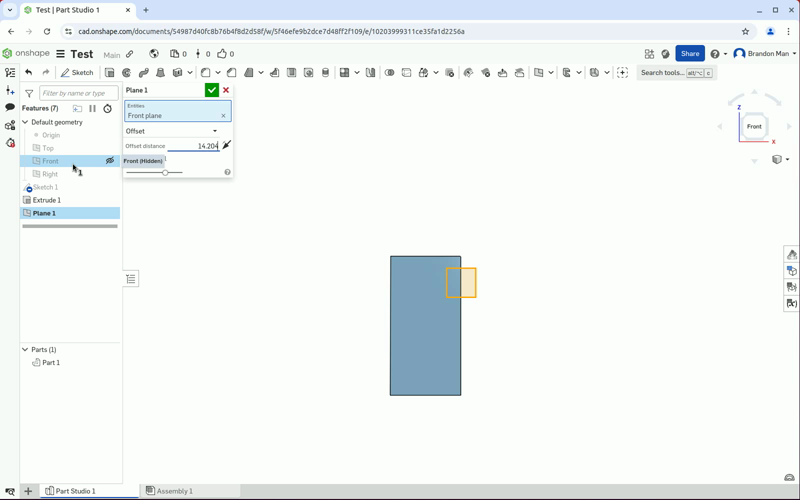
key(enter, 2)
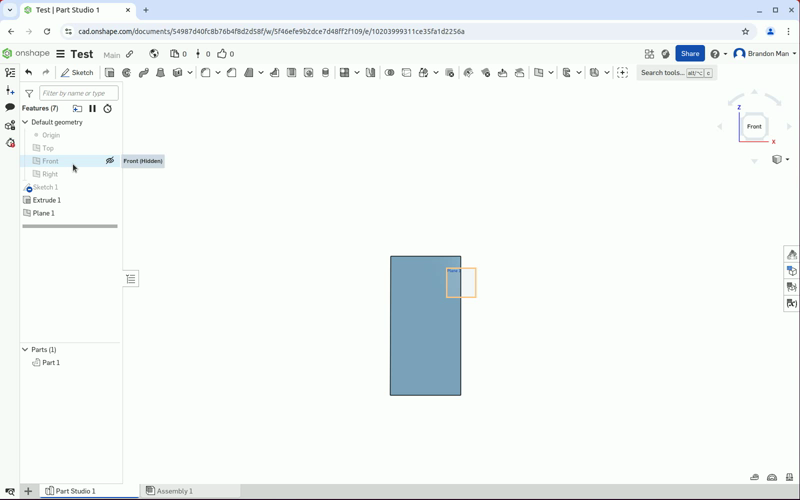
key(shift+s)
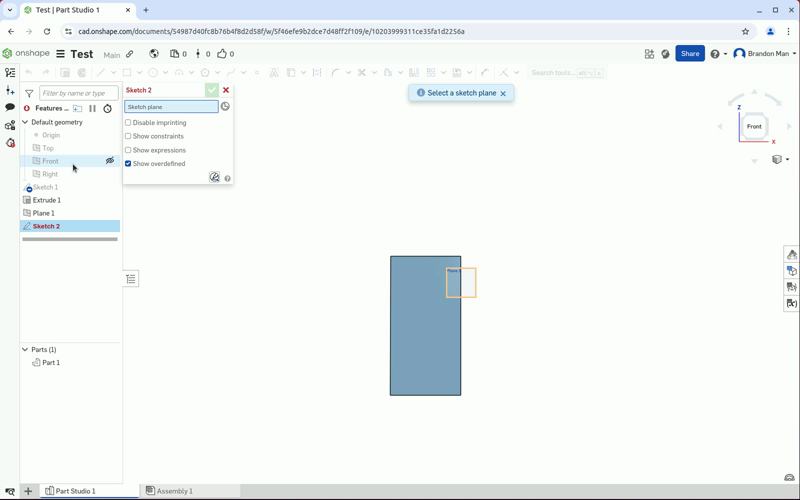
mouse_move(73, 215)
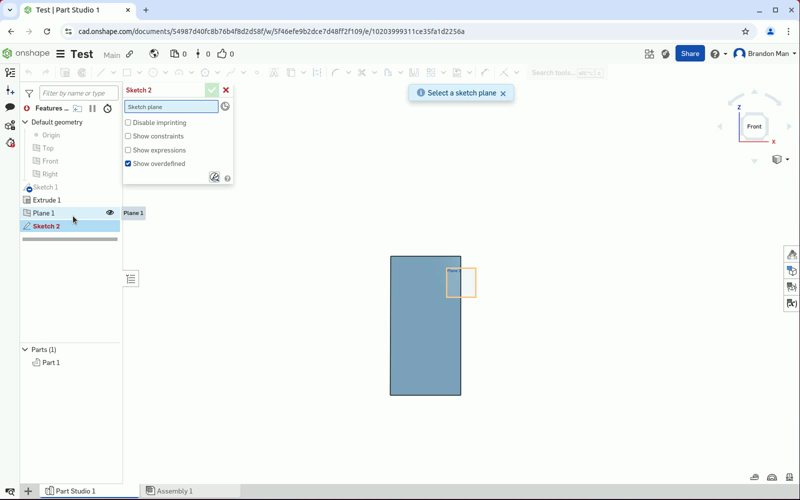
click(73, 215)
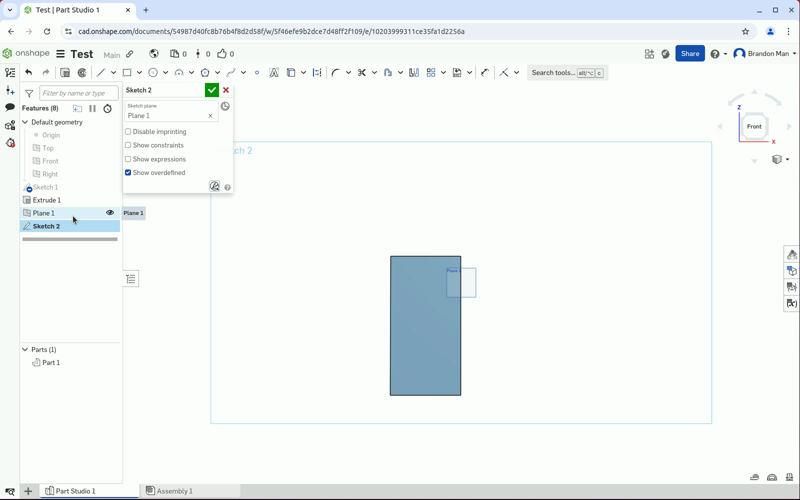
mouse_move(73, 352)
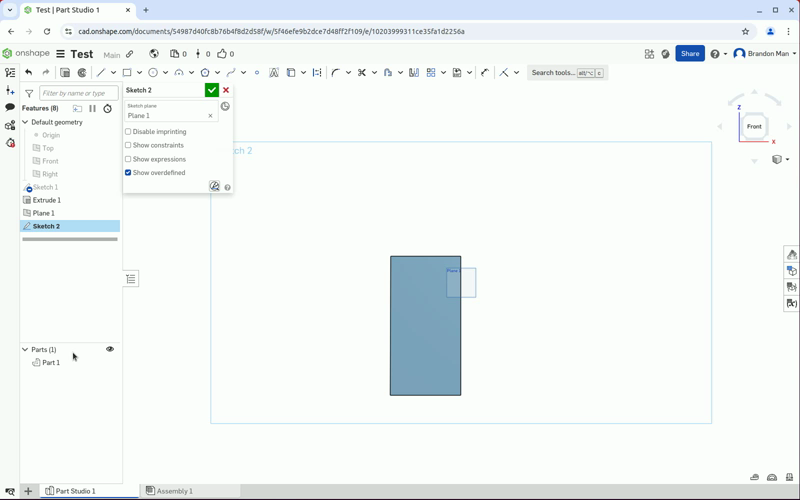
key(y)
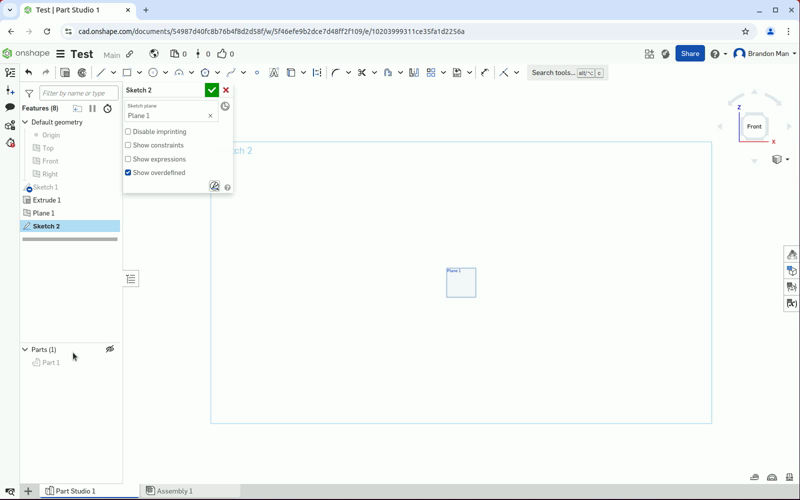
key(c)
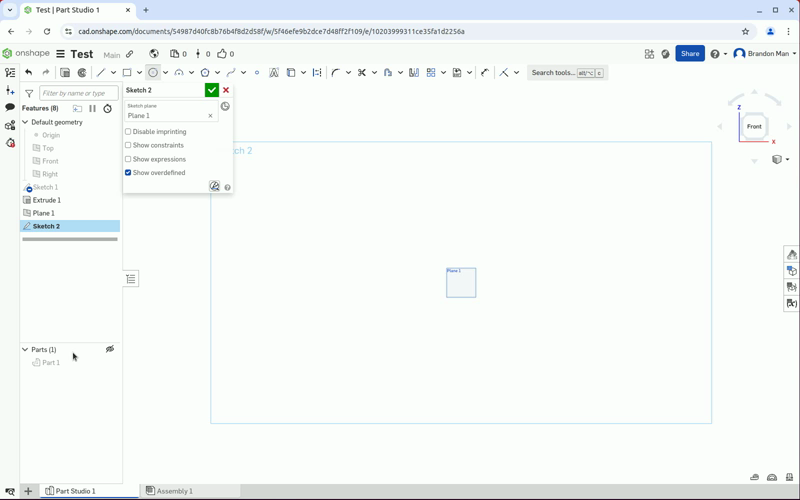
key_down(shift)
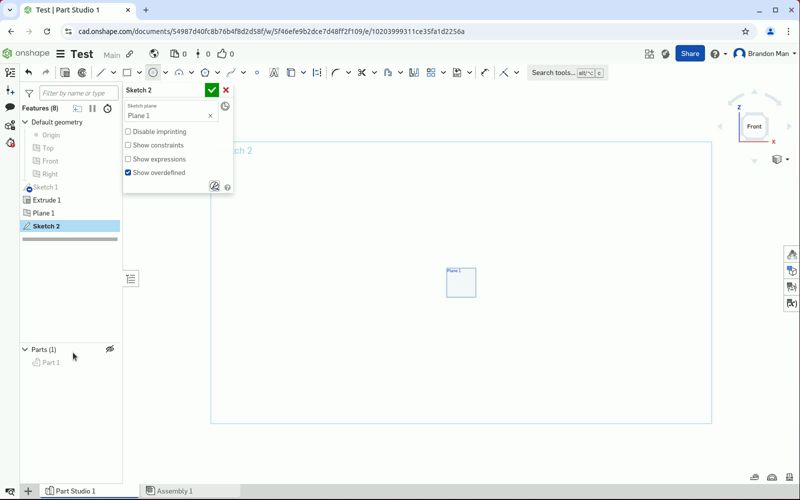
mouse_move(426, 291)
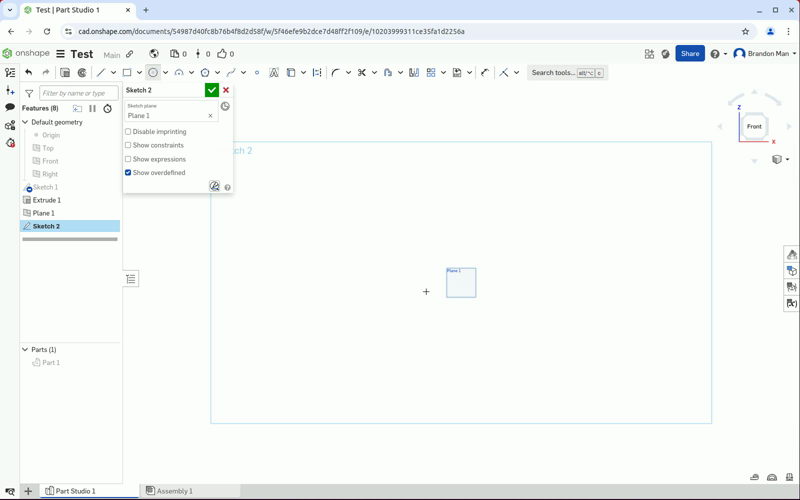
click(426, 291)
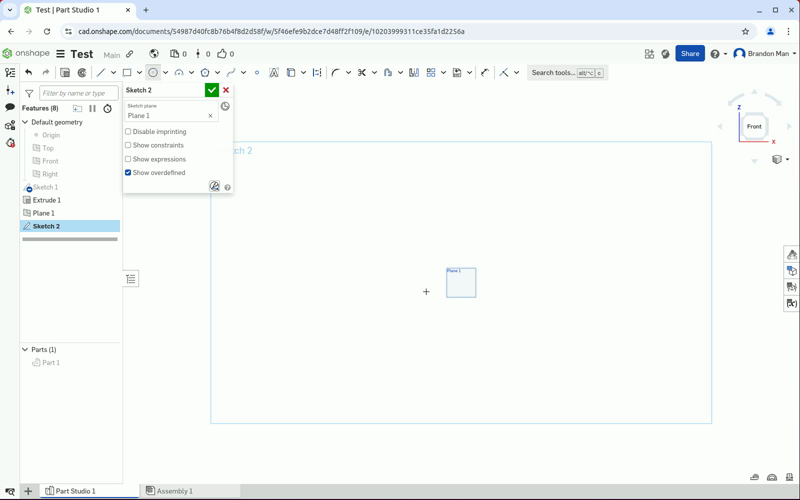
key_up(shift)
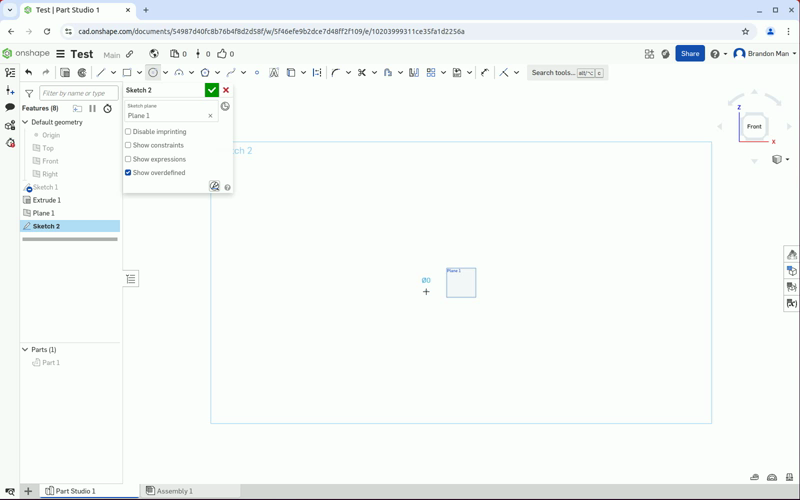
mouse_move(444, 291)
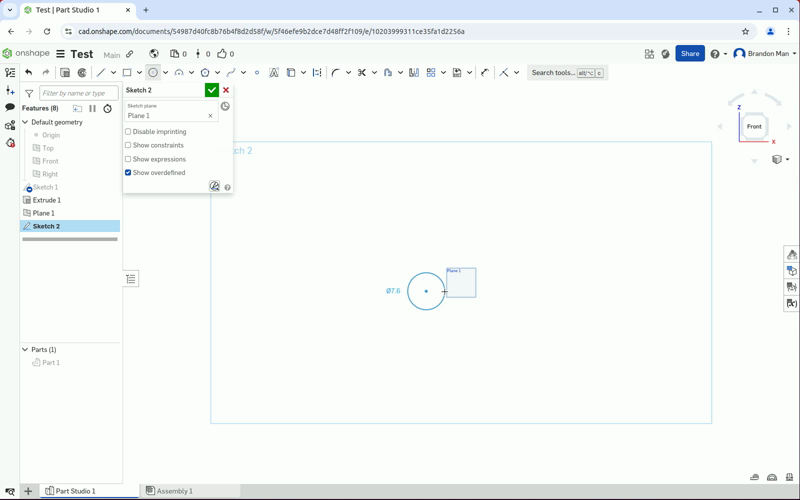
click(444, 291)
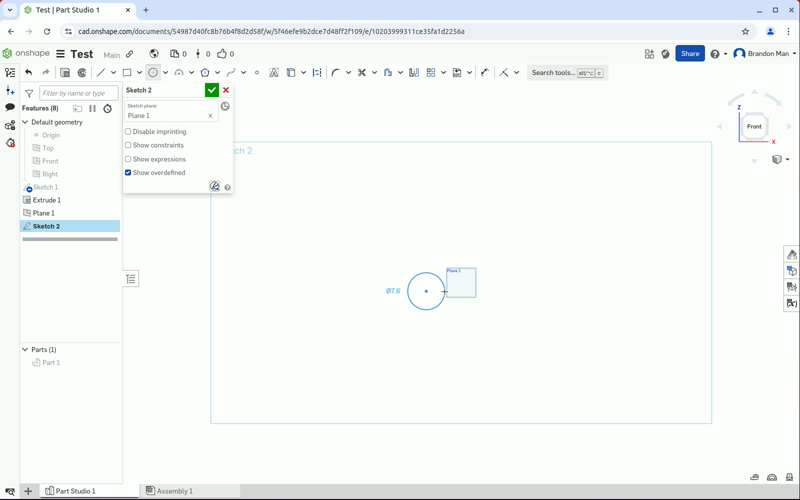
key(esc)
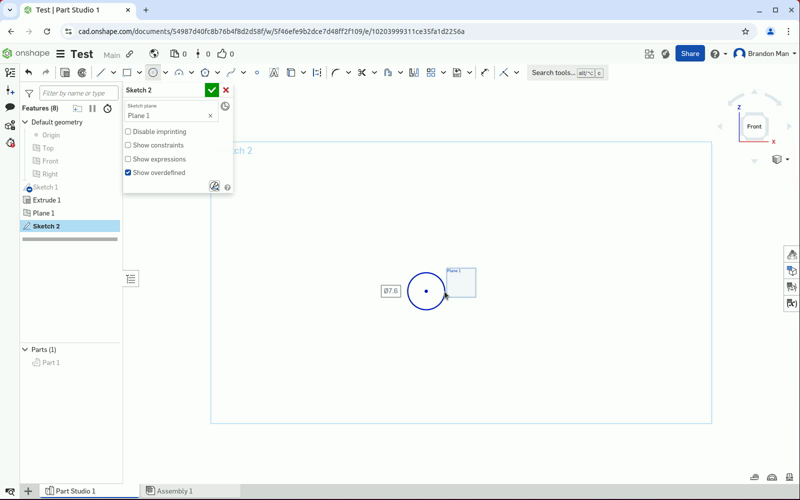
mouse_move(422, 275)
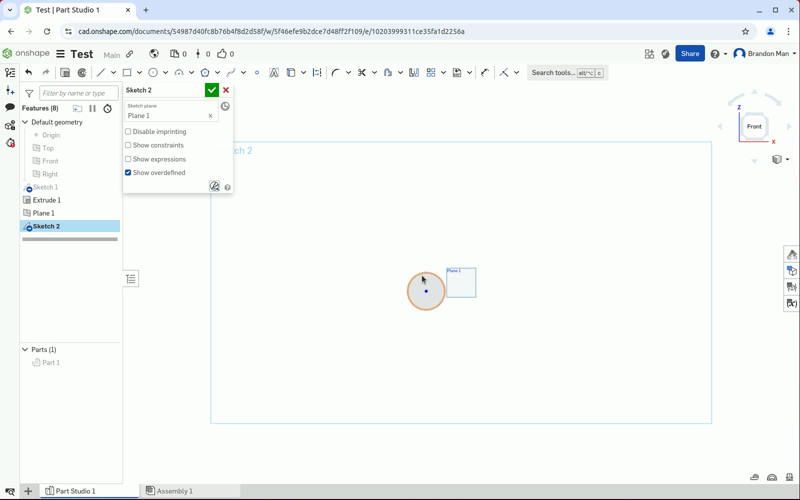
scroll(6)
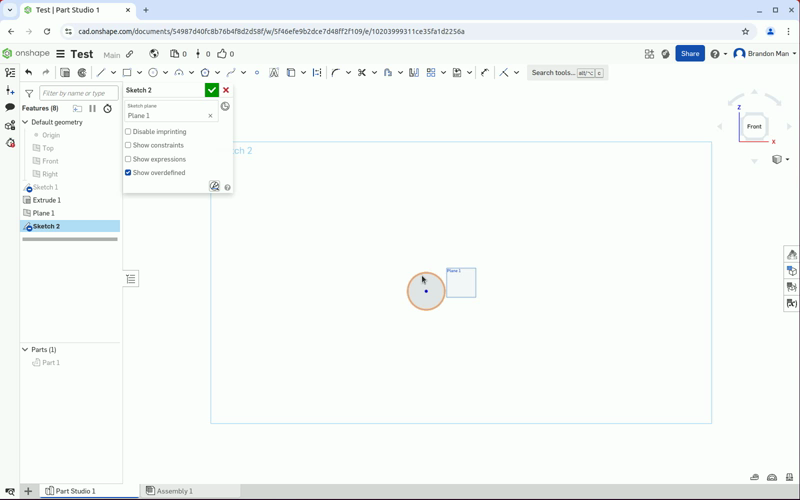
scroll(6)
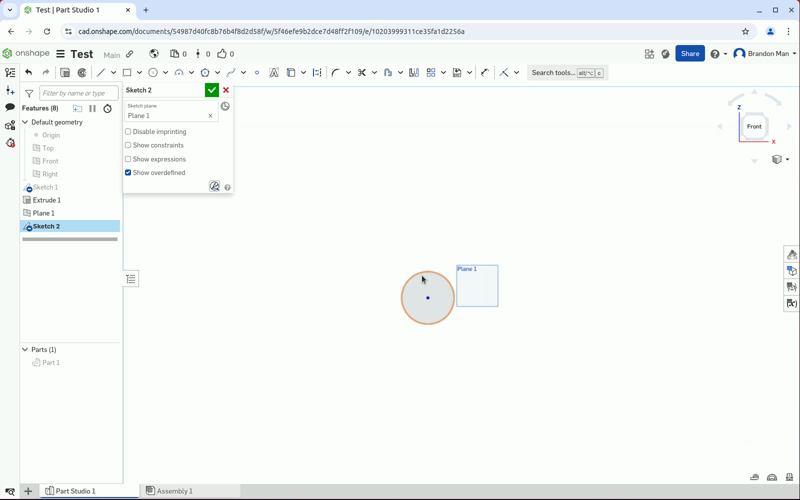
scroll(6)
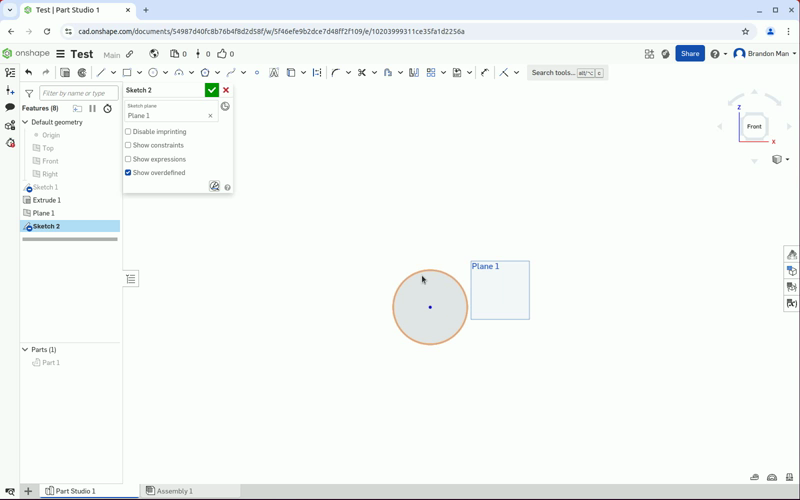
scroll(6)
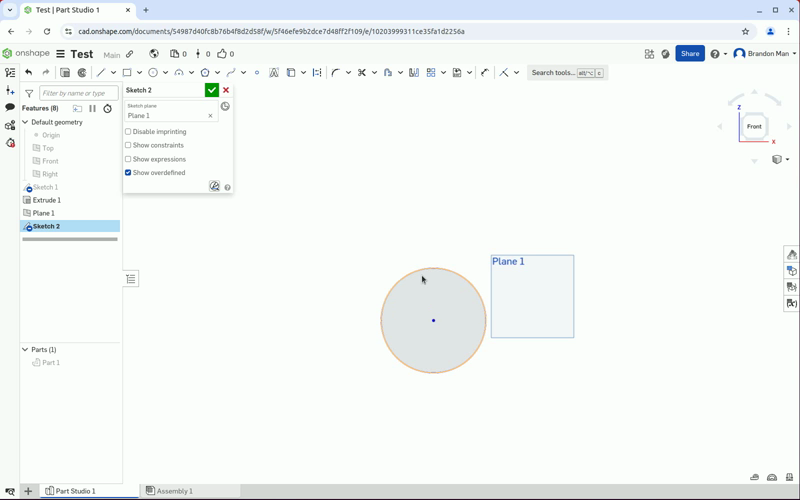
scroll(6)
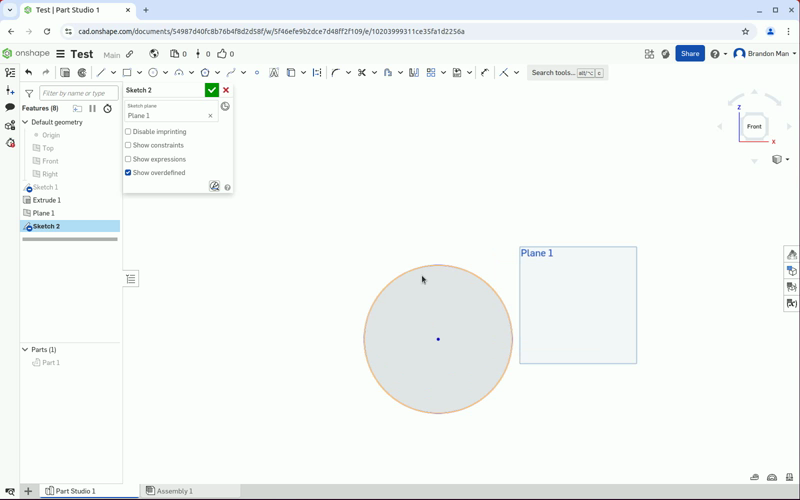
scroll(6)
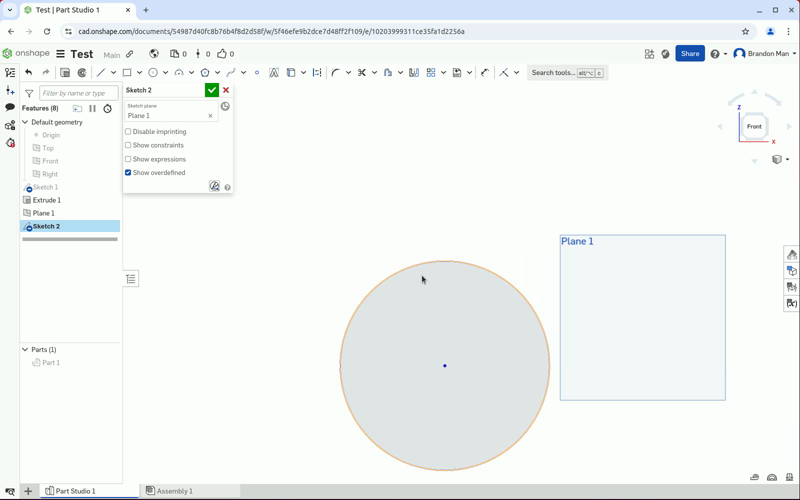
scroll(6)
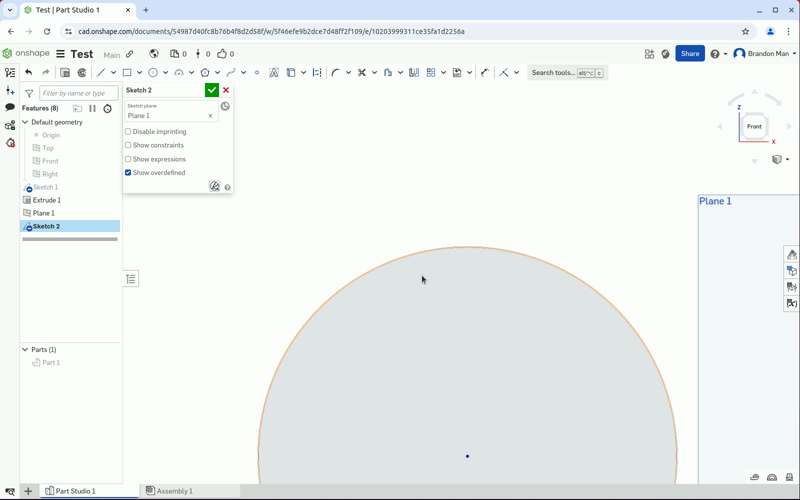
click(422, 275)
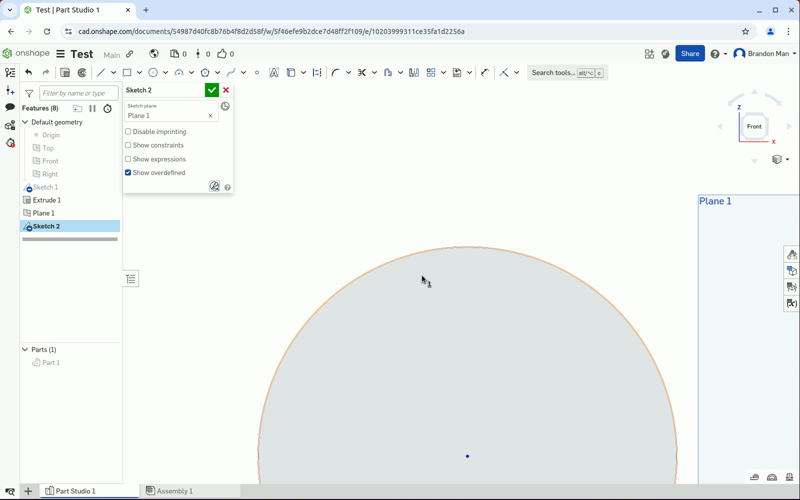
scroll(-6)
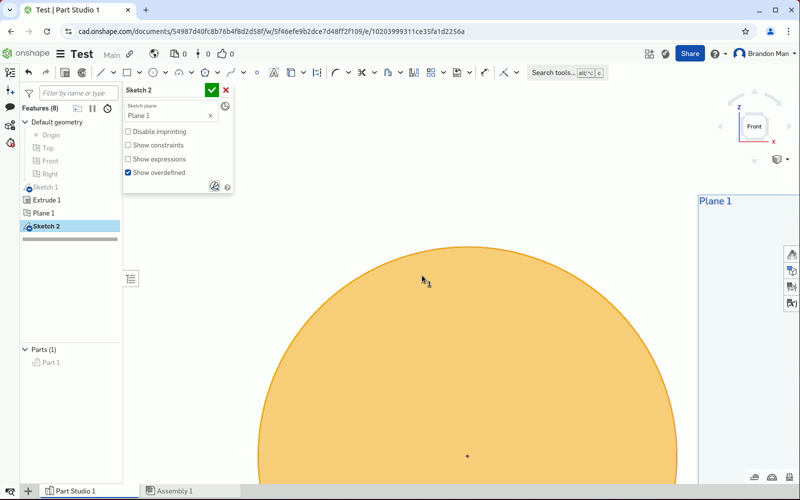
scroll(-6)
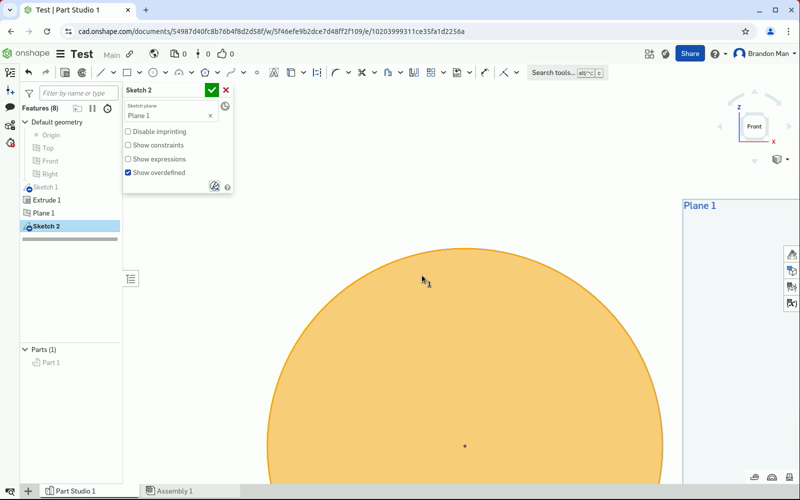
scroll(-6)
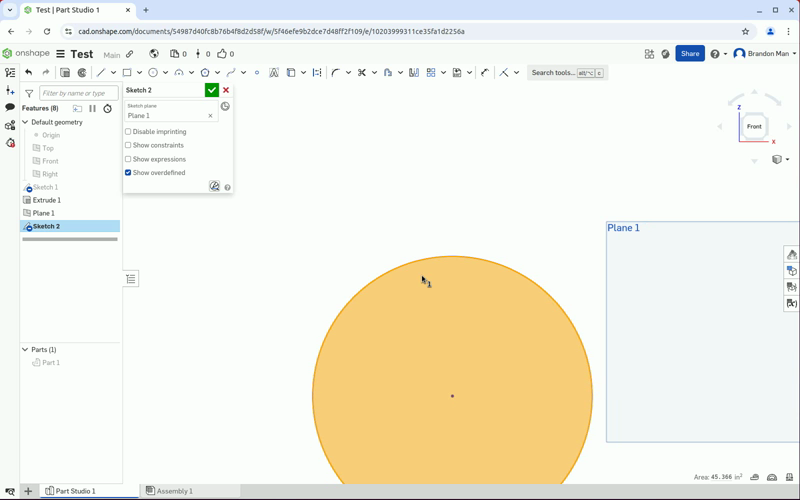
scroll(-6)
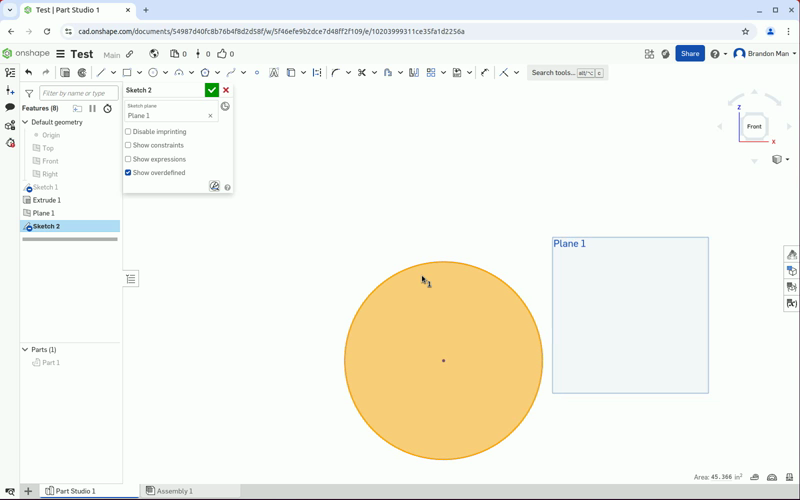
scroll(-6)
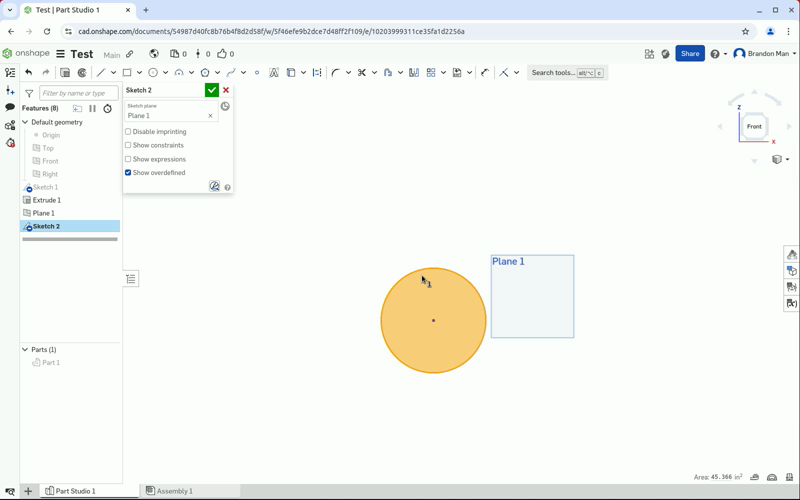
scroll(-6)
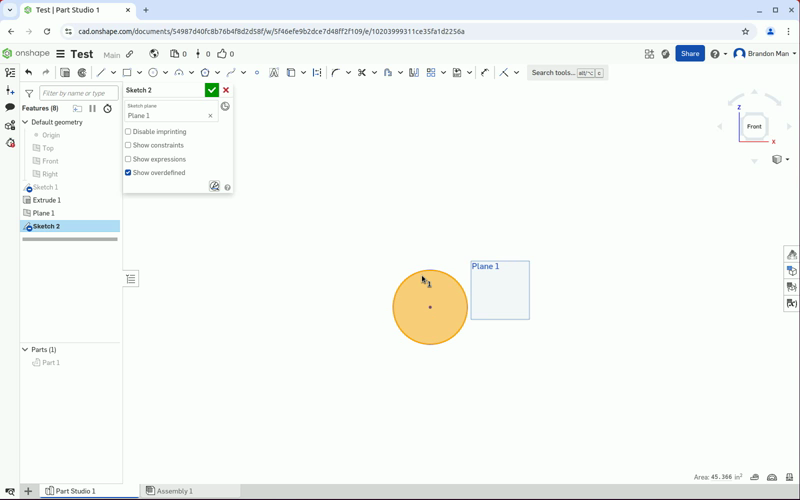
scroll(-6)
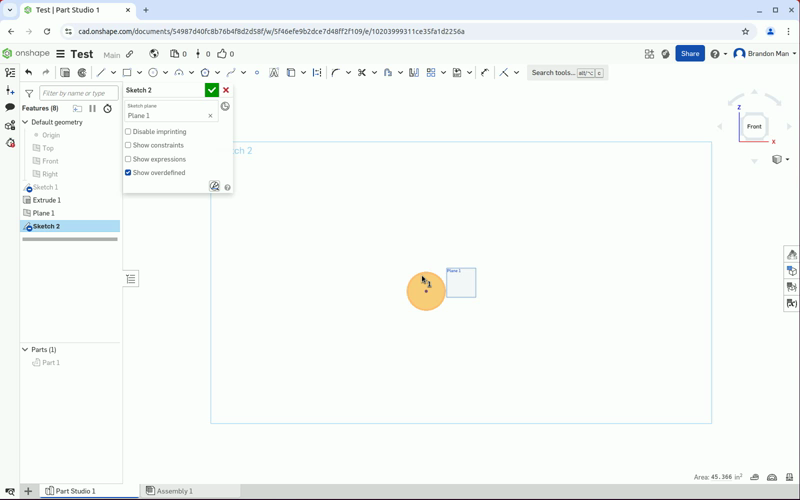
mouse_move(73, 352)
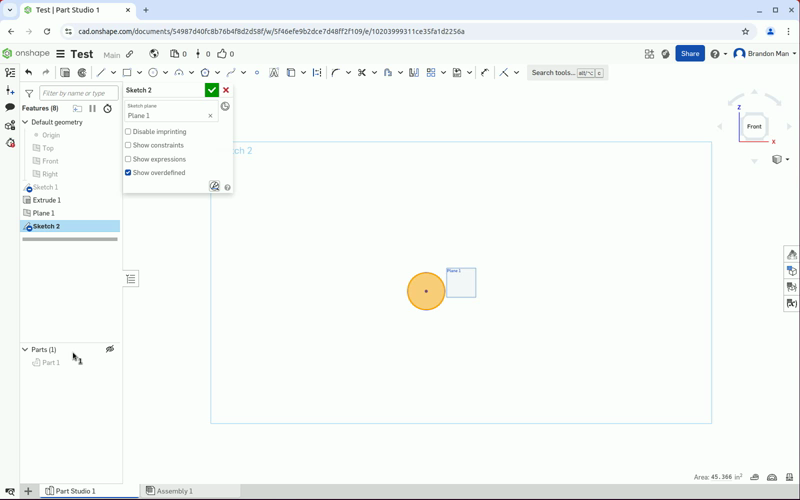
key(shift+y)
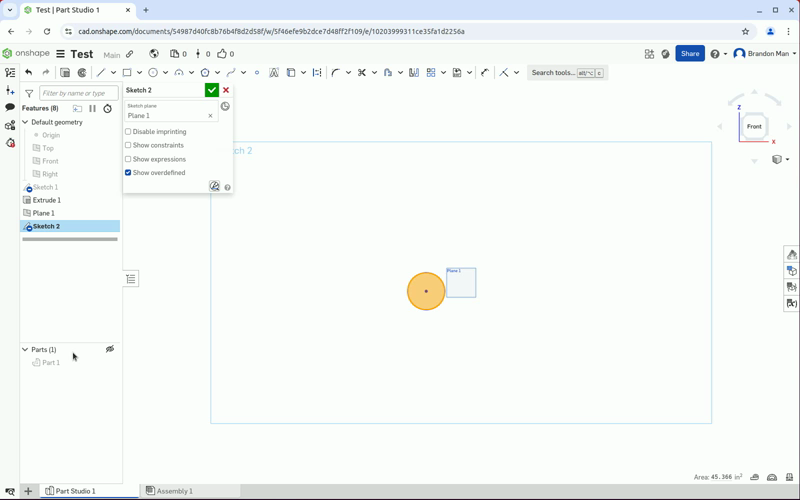
key(shift+e)
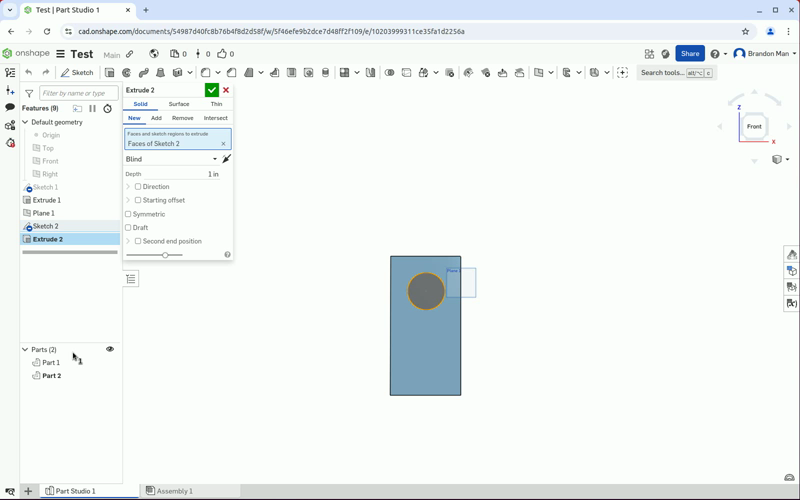
mouse_move(143, 106)
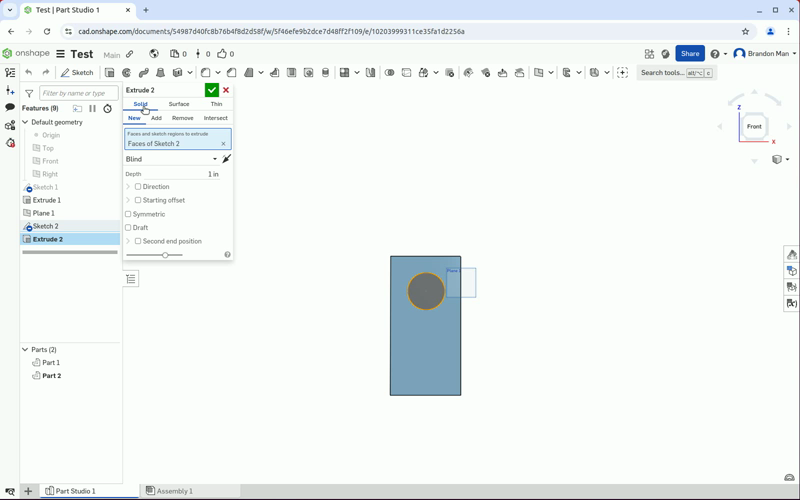
click(143, 106)
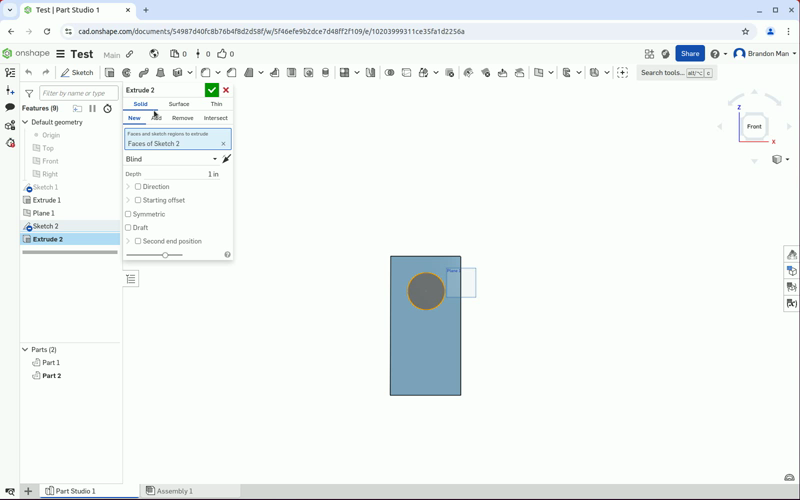
mouse_move(186, 120)
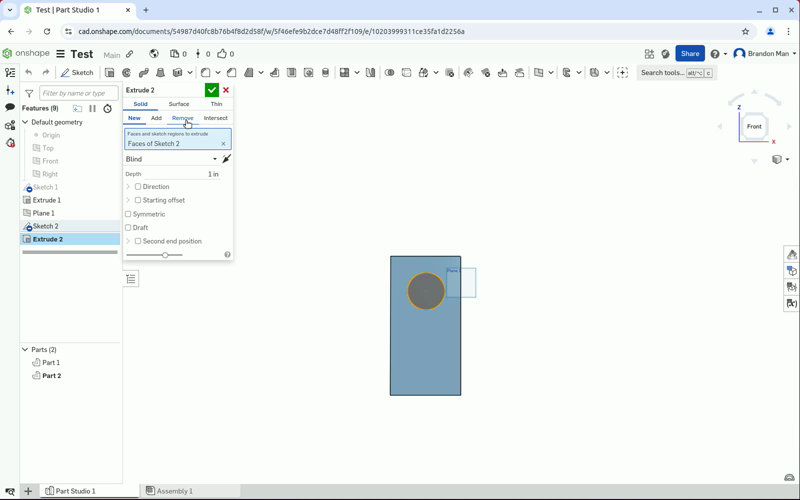
click(186, 120)
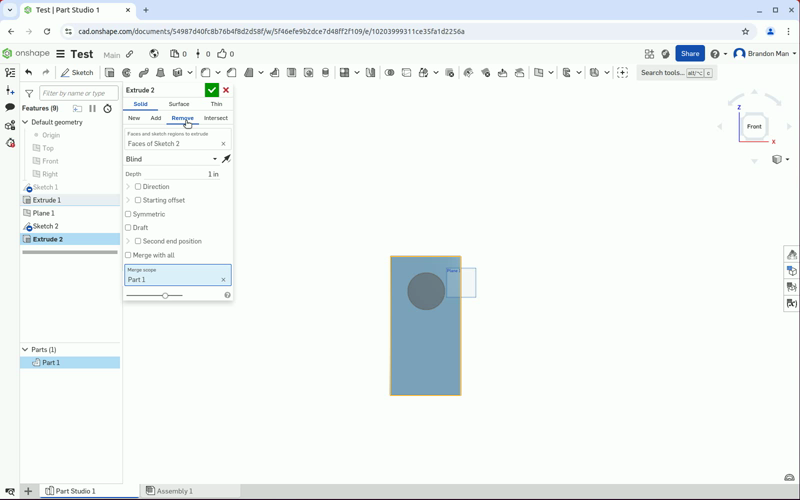
key(tab, 4)
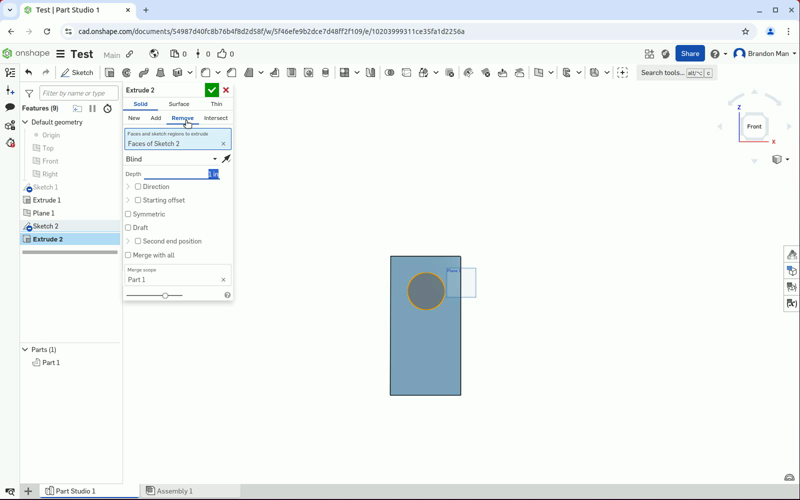
text(10.832)
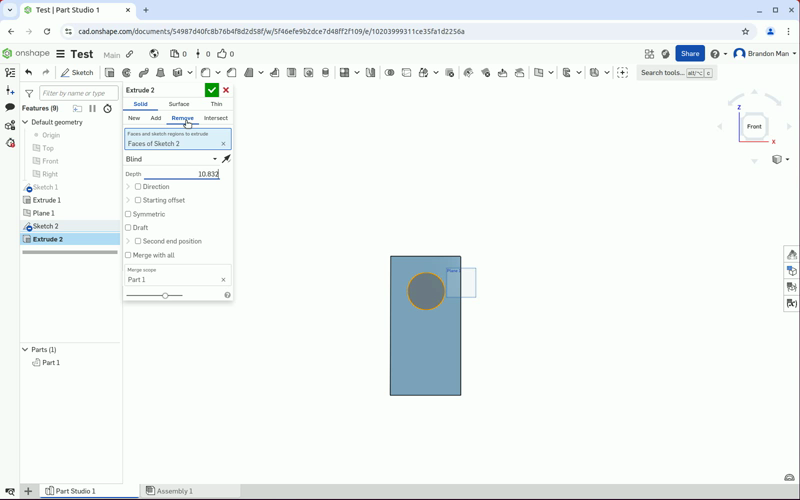
key(tab, 6)
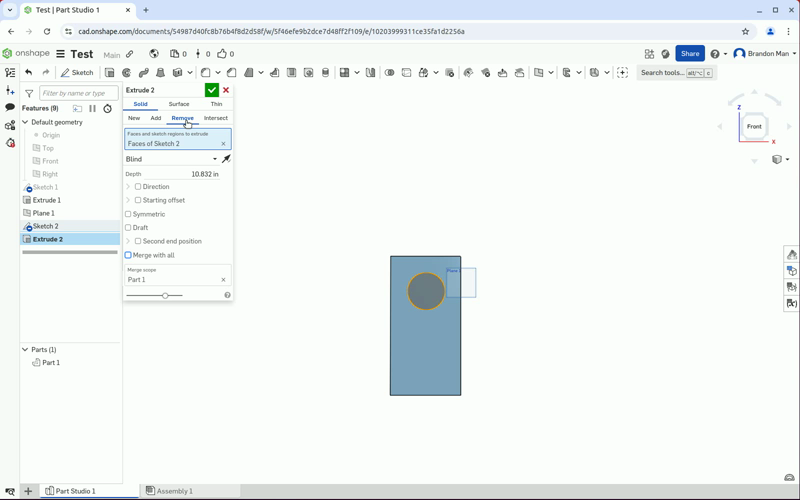
key(space)
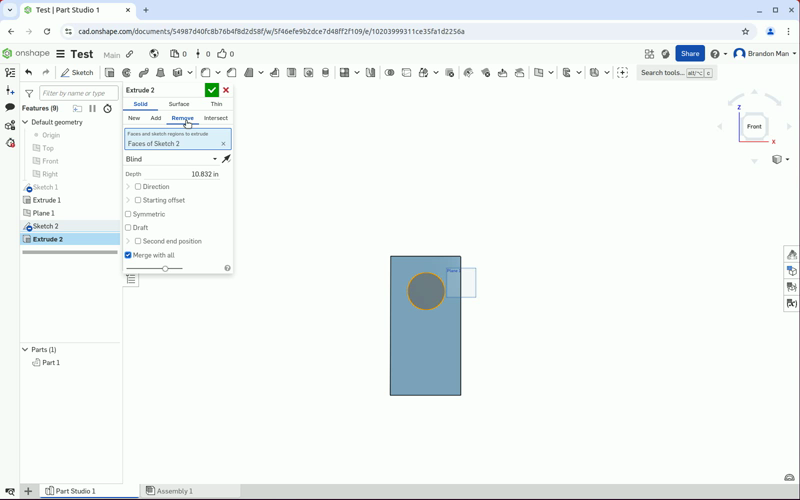
key(enter)
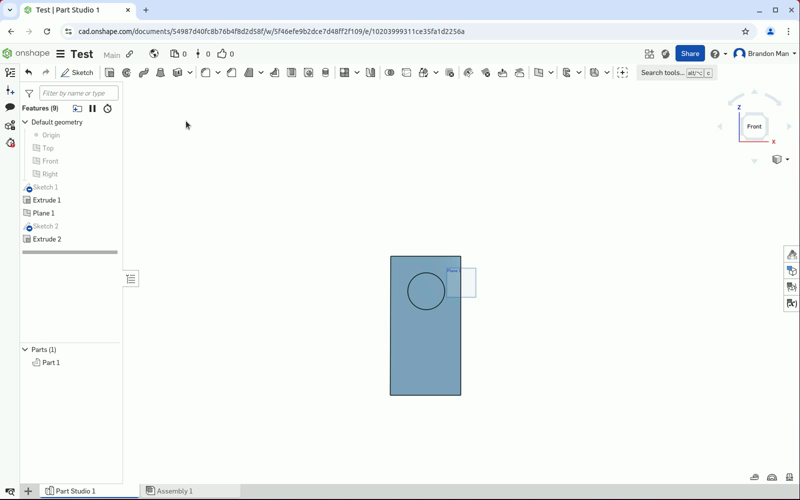
key(shift+h)
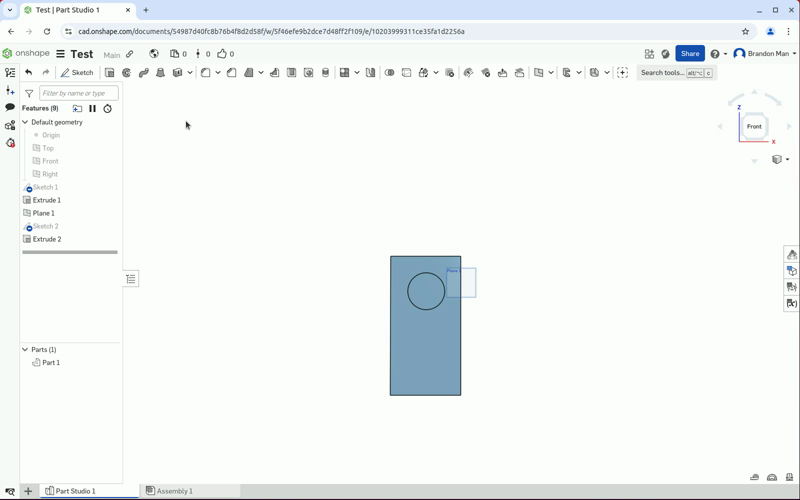
key(shift+h)
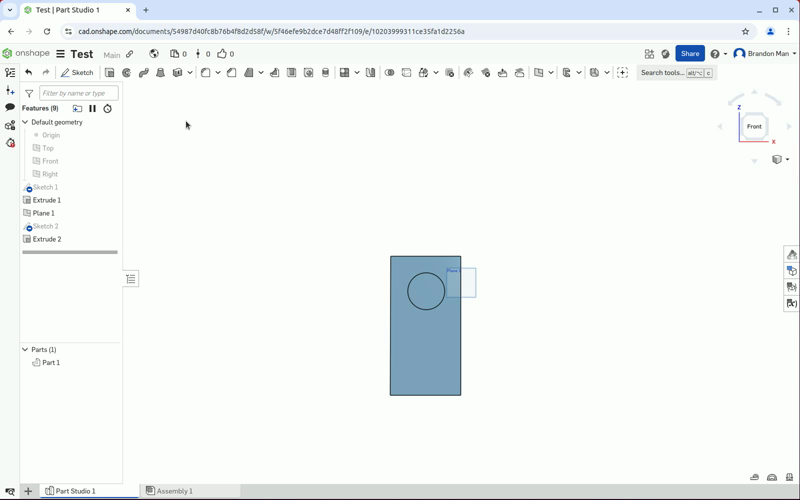
mouse_move(73, 189)
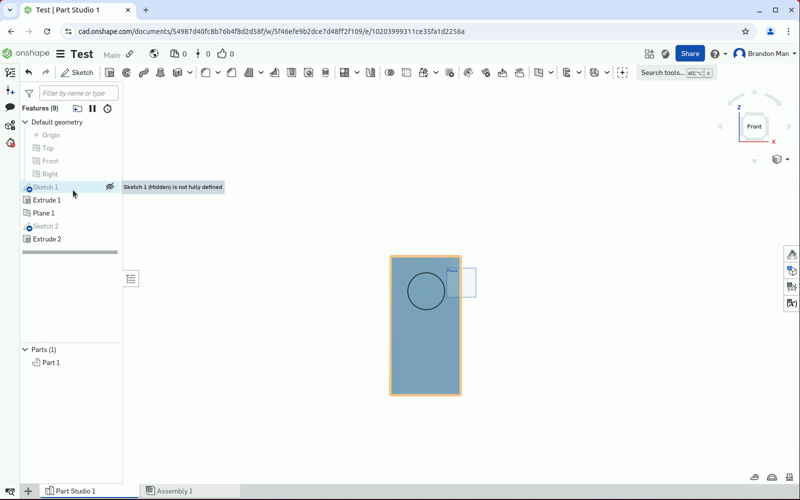
click(73, 189)
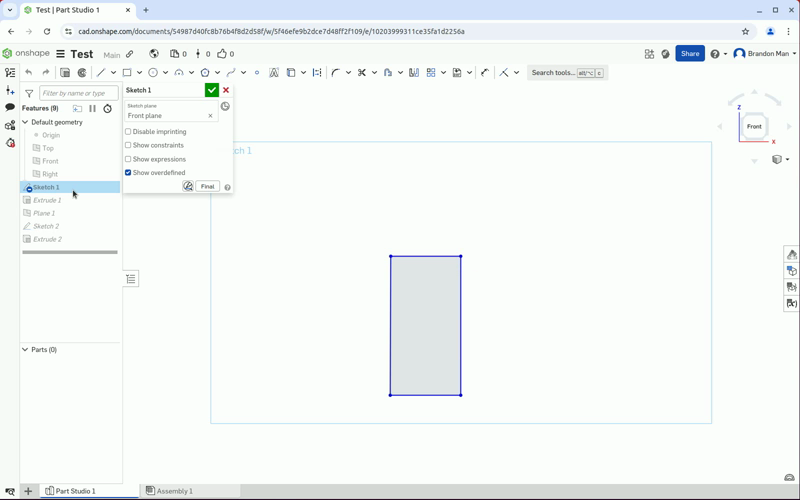
mouse_move(229, 92)
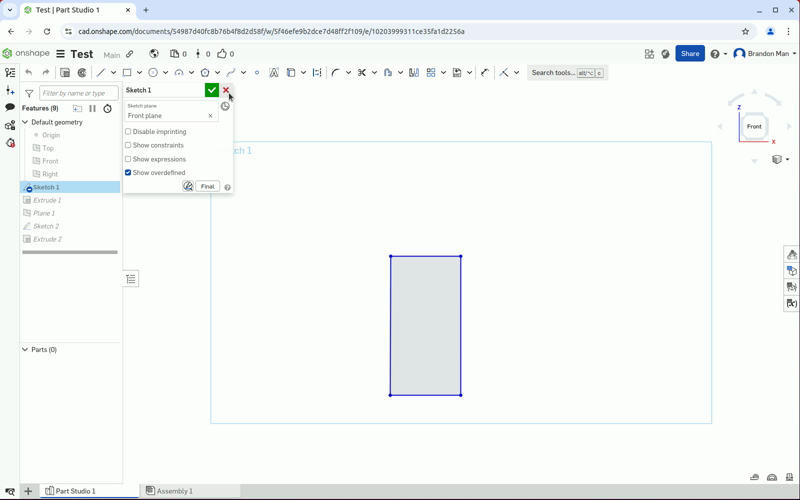
click(229, 92)
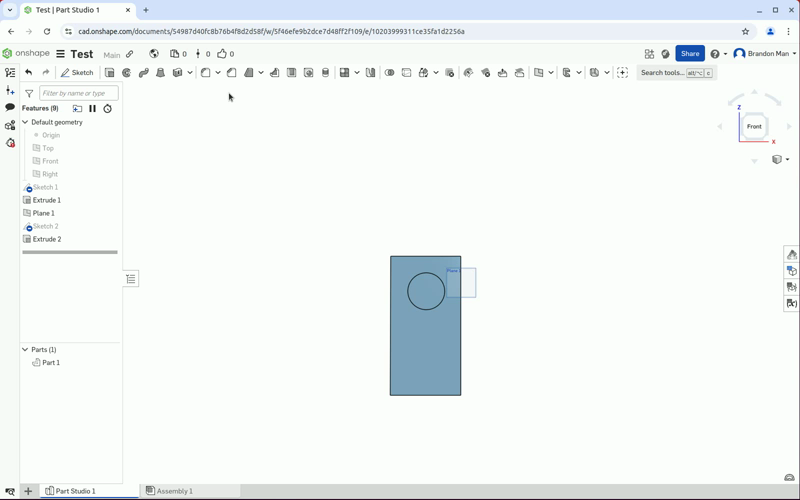
mouse_move(73, 352)
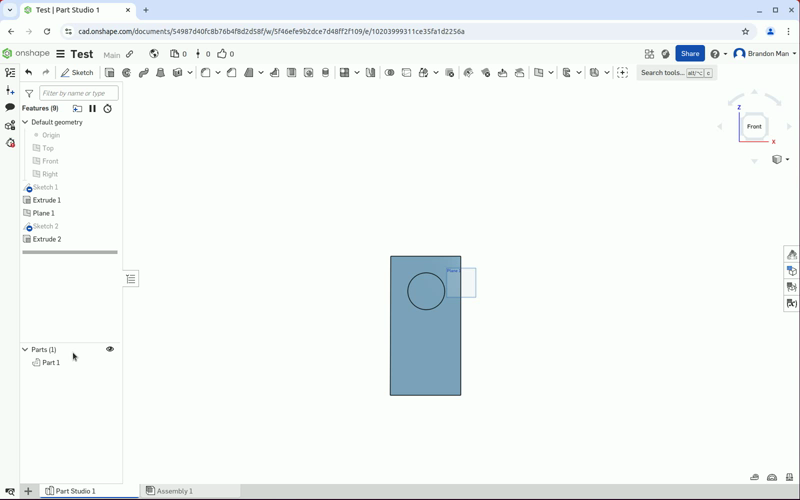
key(y)
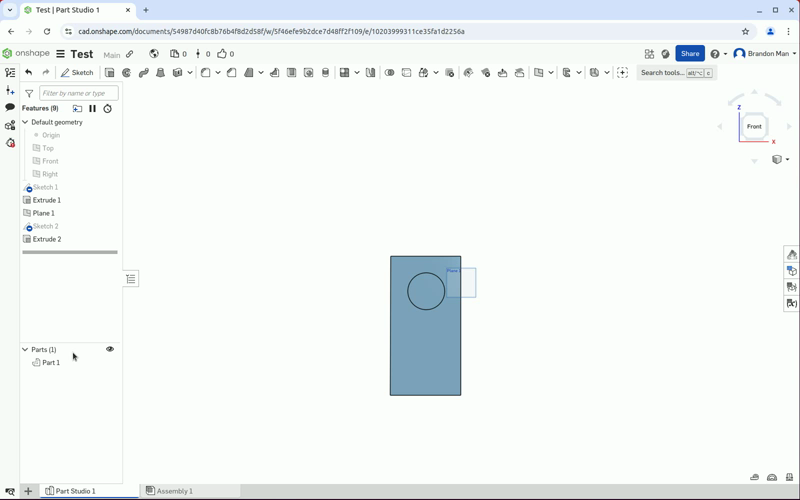
key(shift+p)
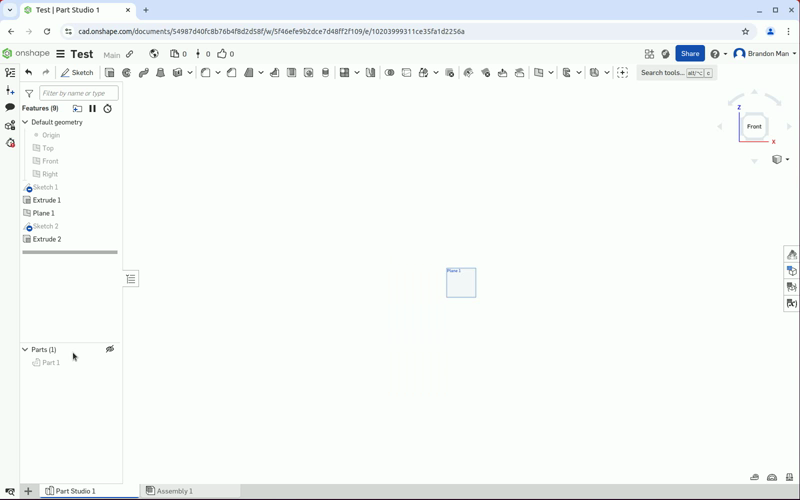
key(space)
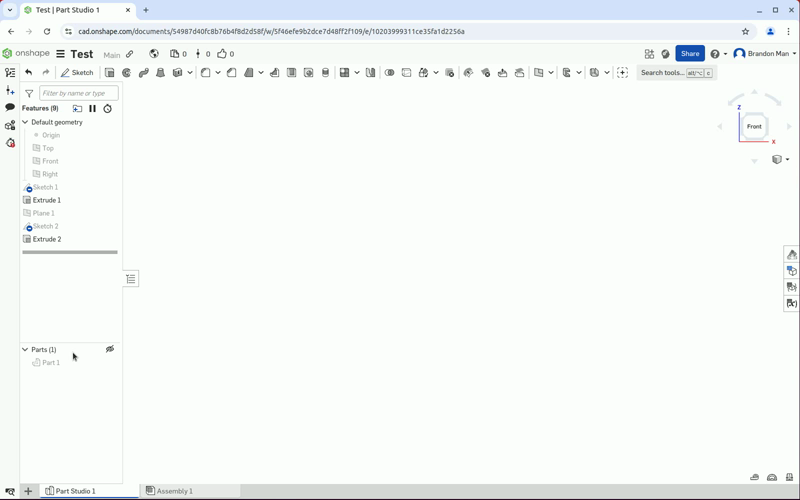
key_down(shift)
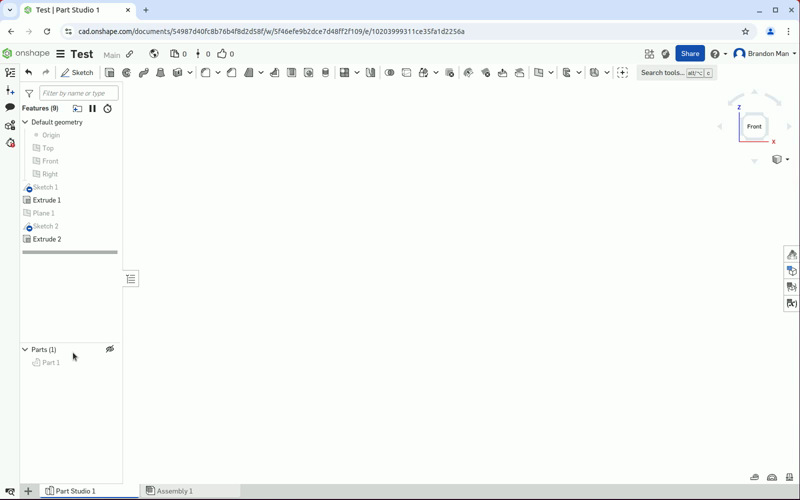
key(left)
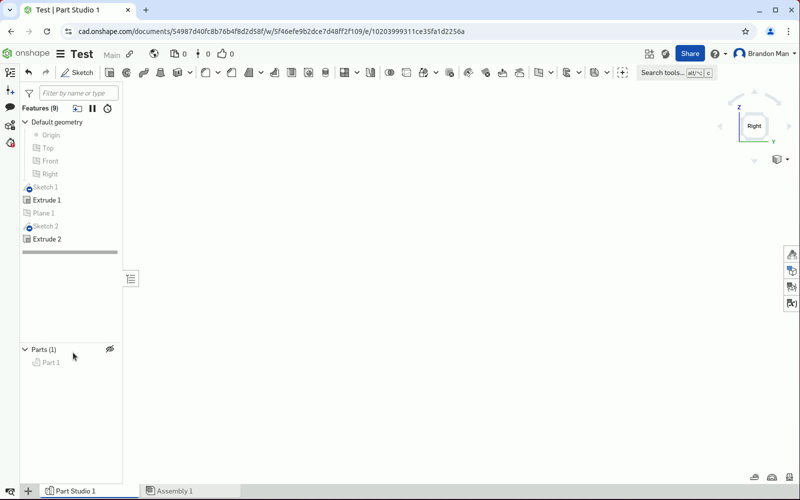
key_up(shift)
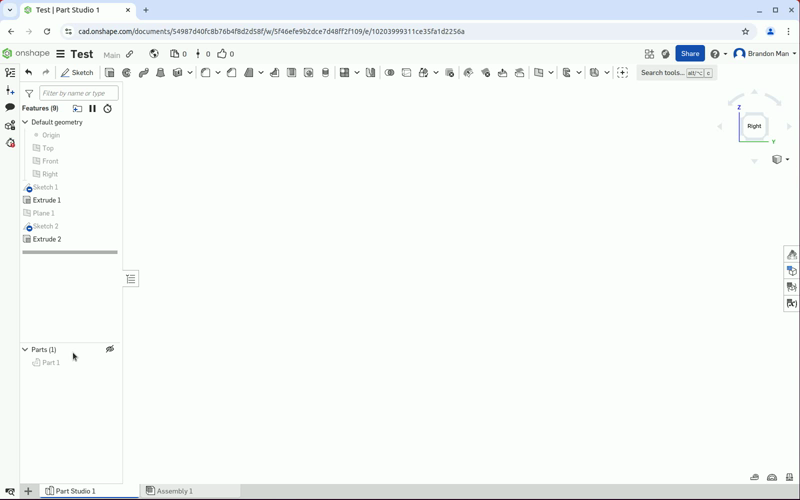
mouse_move(73, 352)
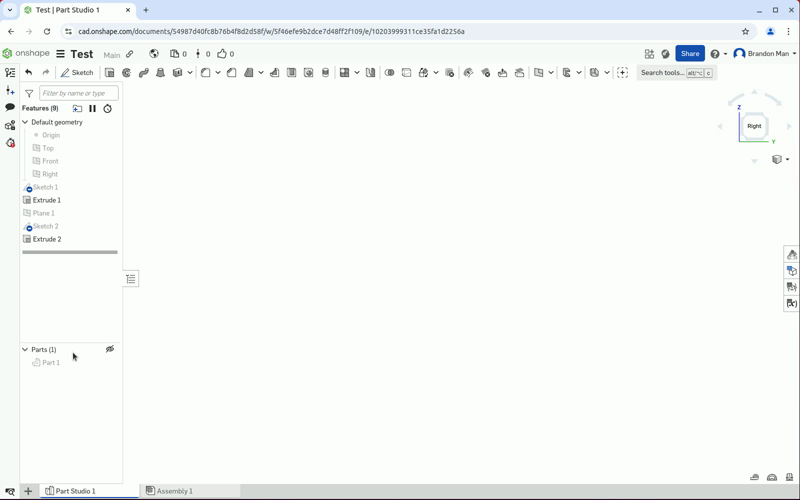
key(shift+y)
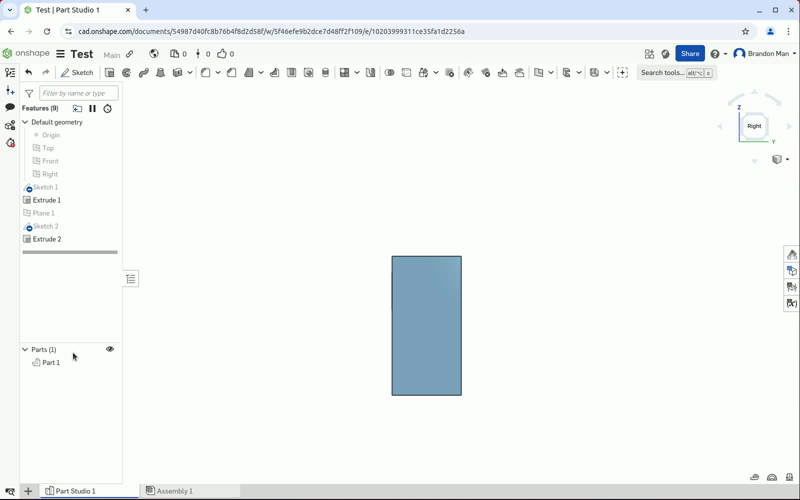
mouse_move(541, 75)
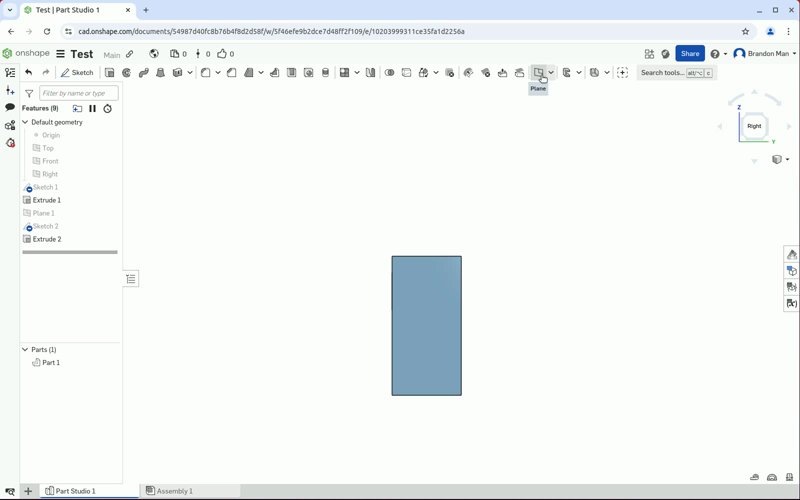
click(541, 75)
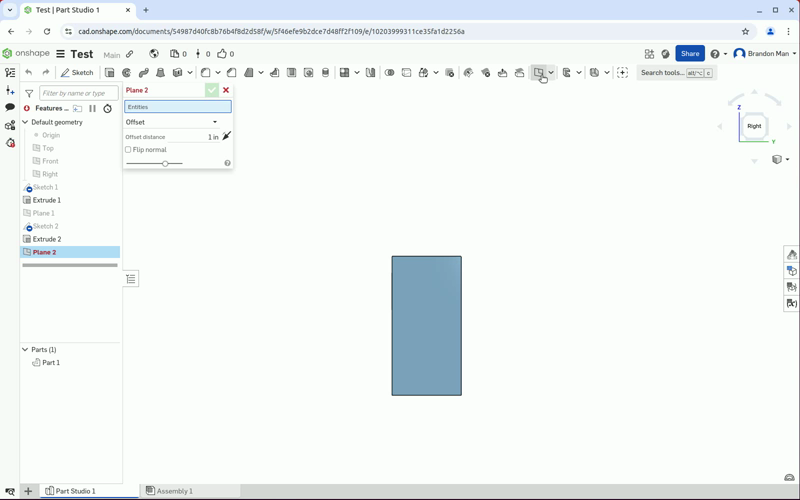
mouse_move(73, 176)
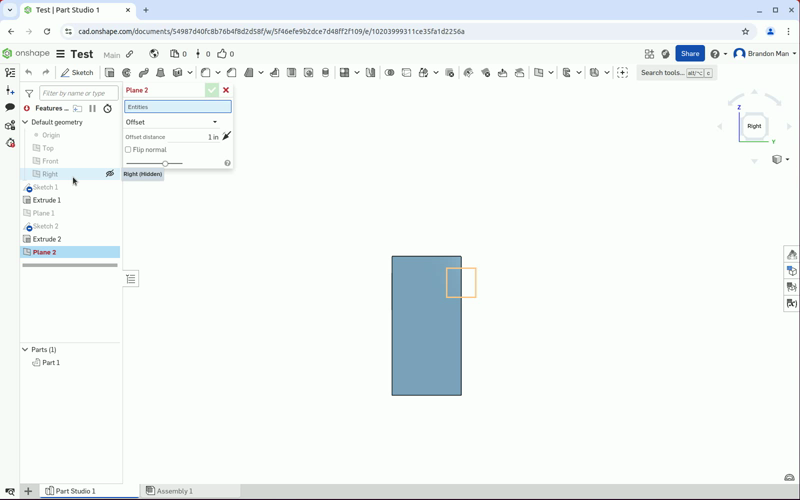
click(73, 176)
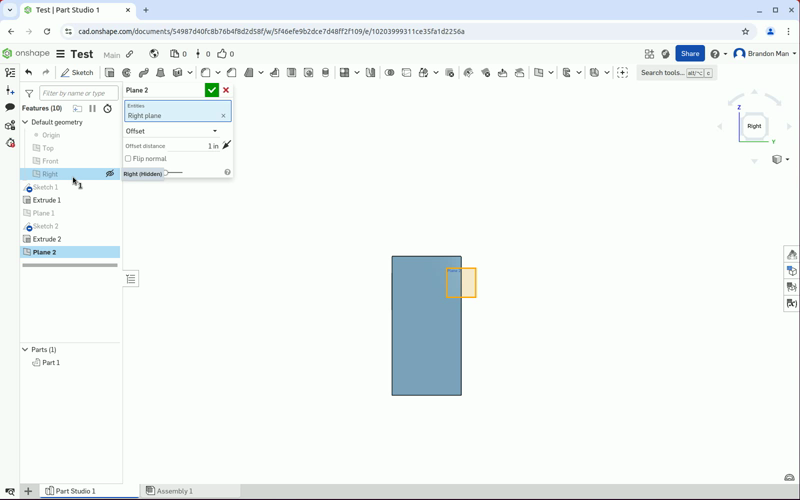
key(tab, 2)
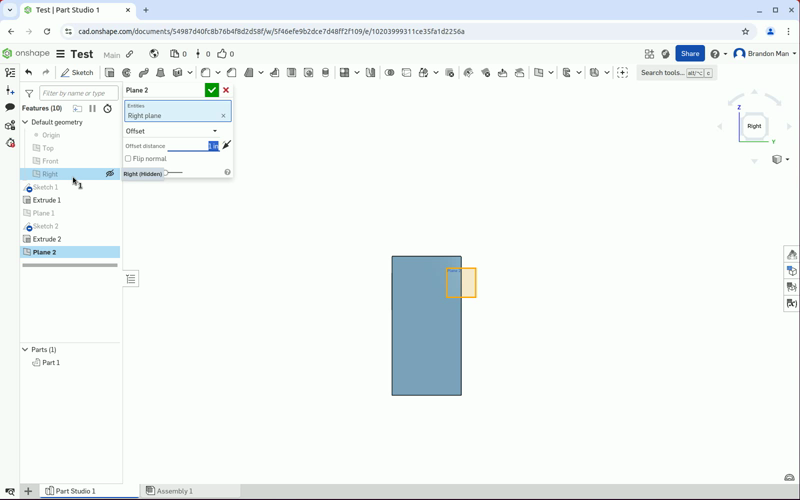
text(0.246)
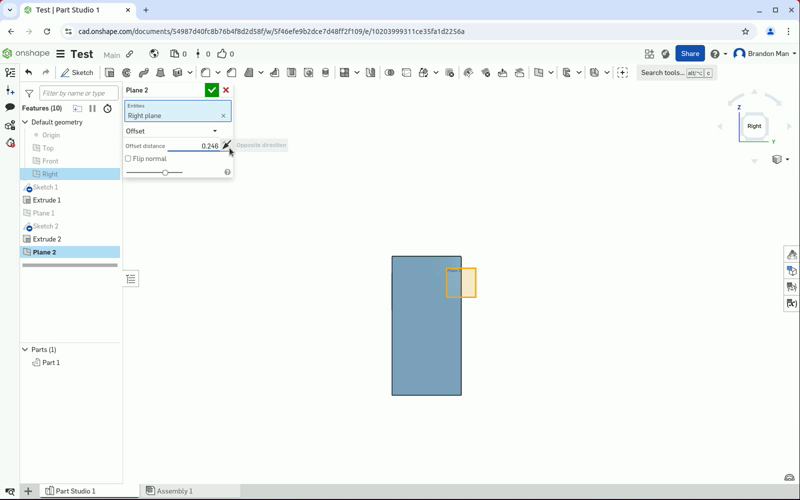
mouse_move(229, 147)
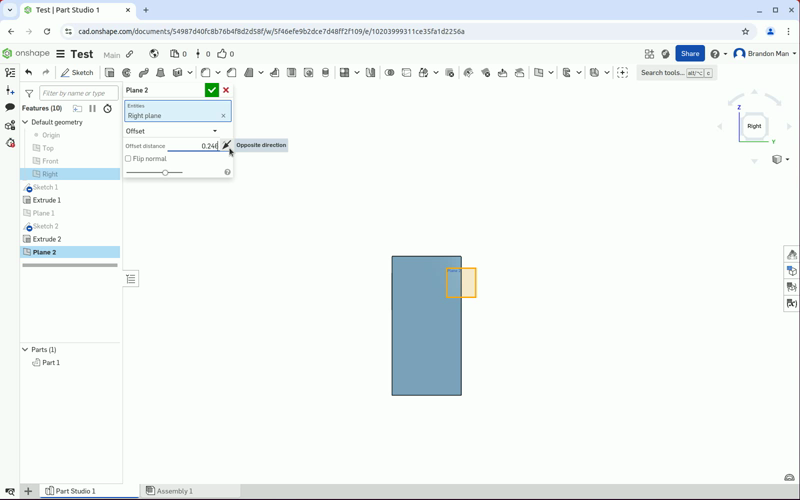
click(229, 147)
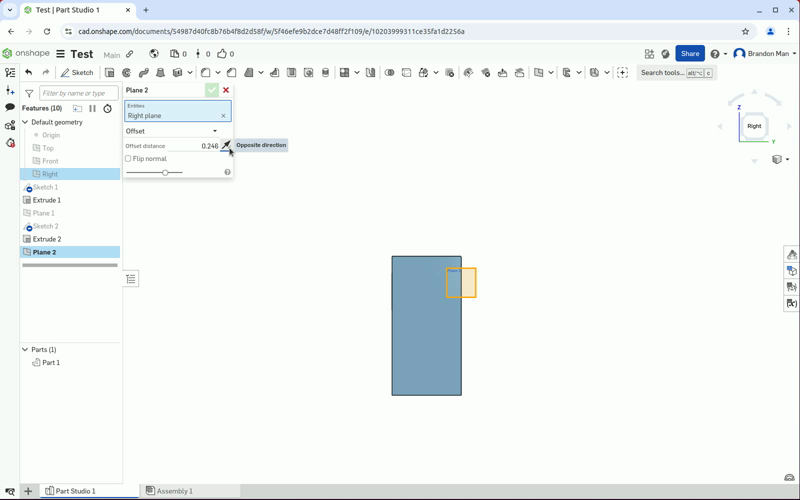
key(enter, 2)
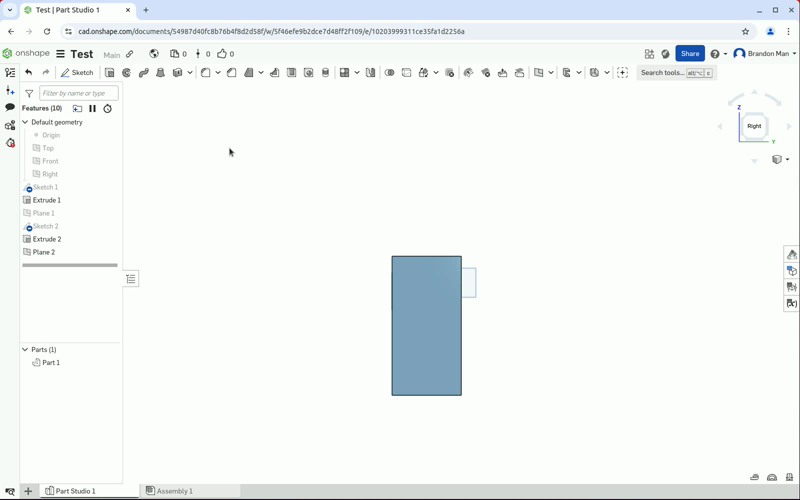
key(shift+s)
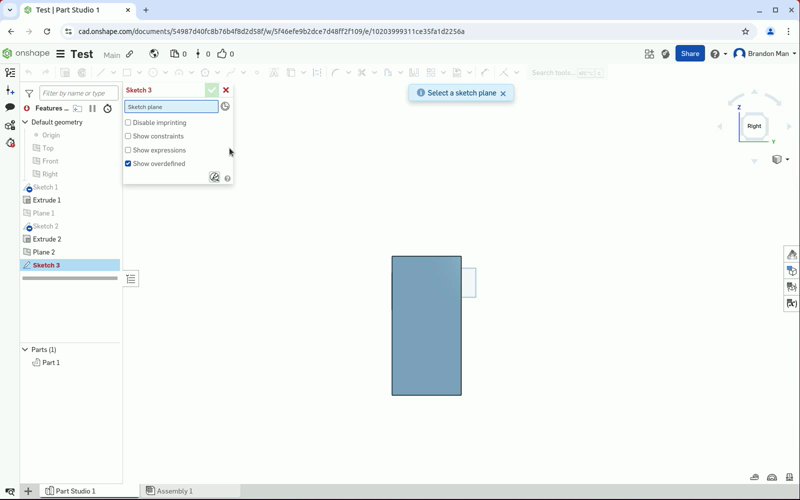
mouse_move(73, 254)
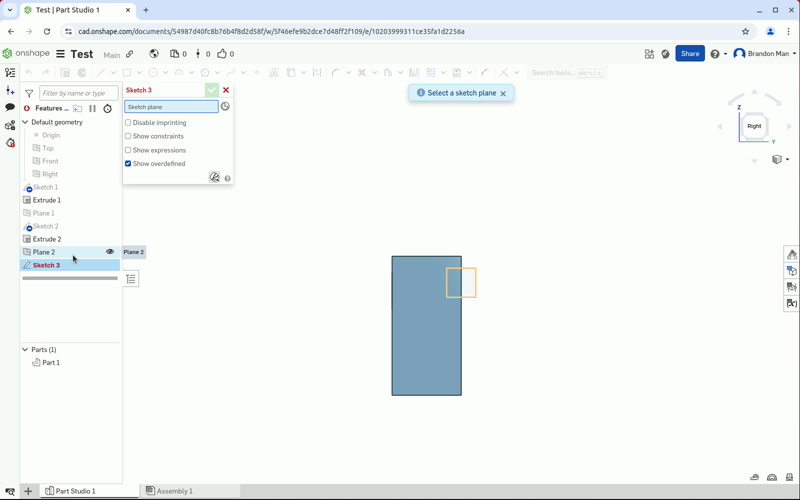
click(73, 254)
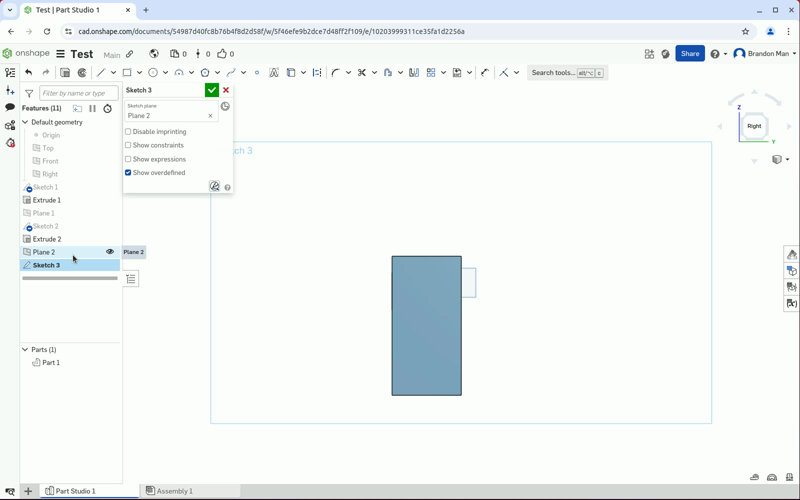
mouse_move(73, 352)
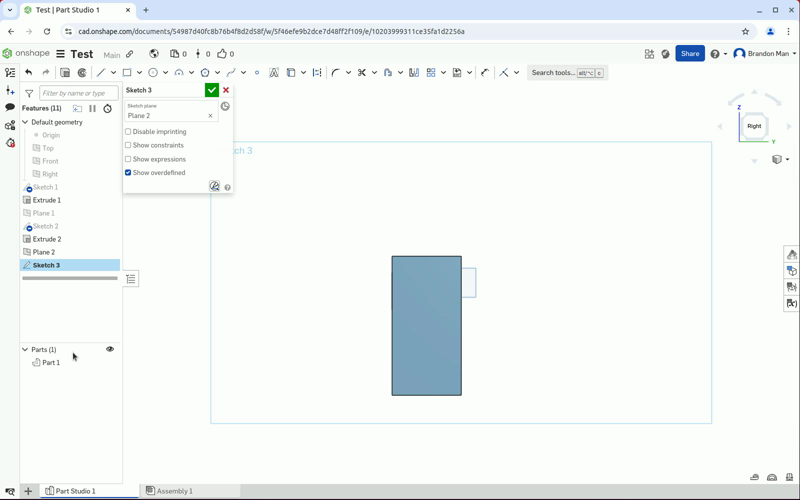
key(y)
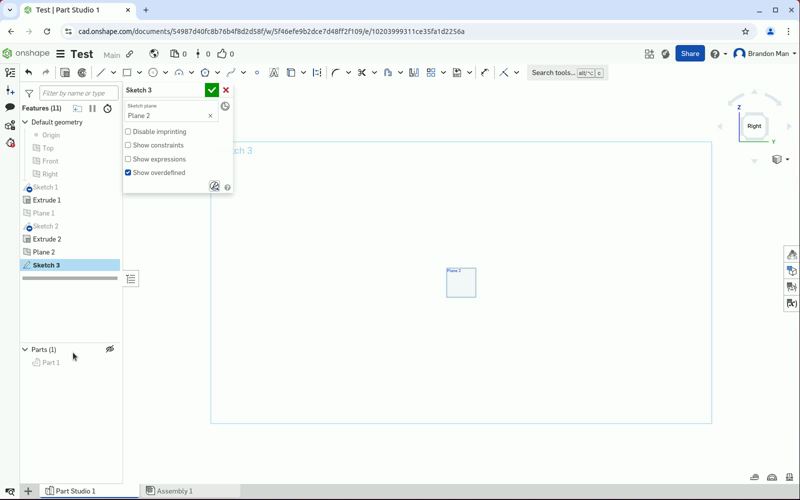
key(c)
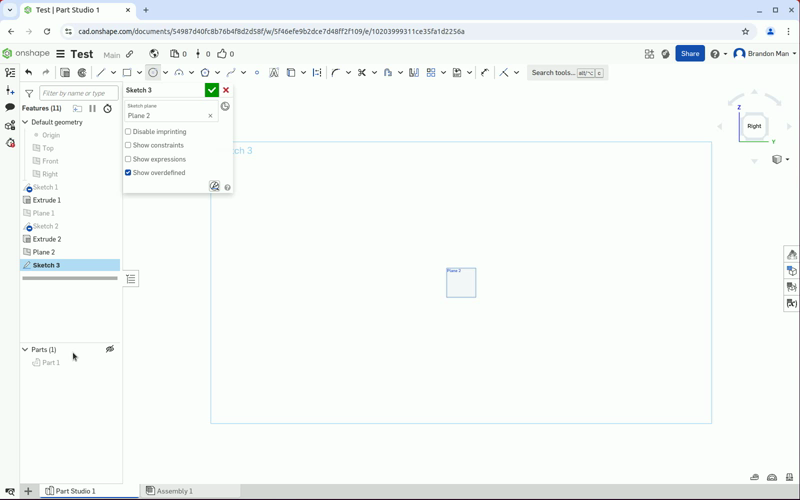
key_down(shift)
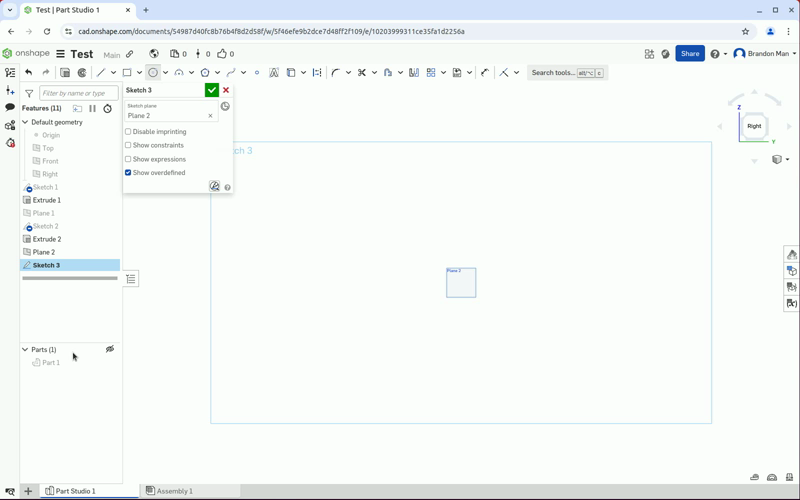
mouse_move(426, 360)
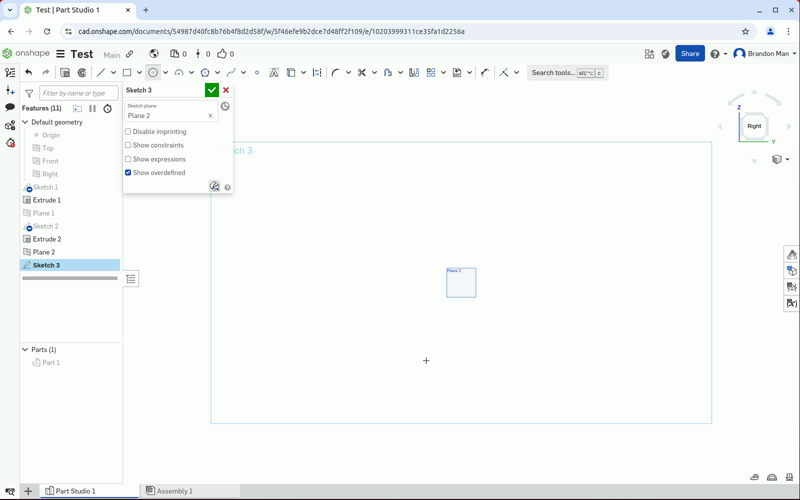
click(426, 360)
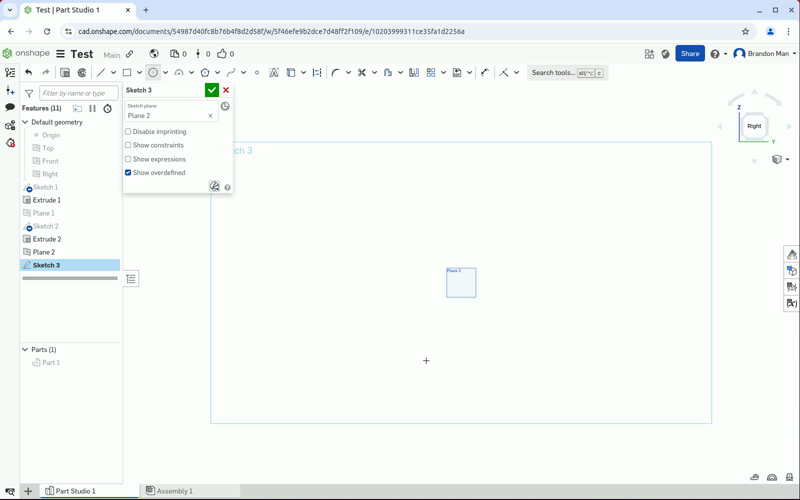
key_up(shift)
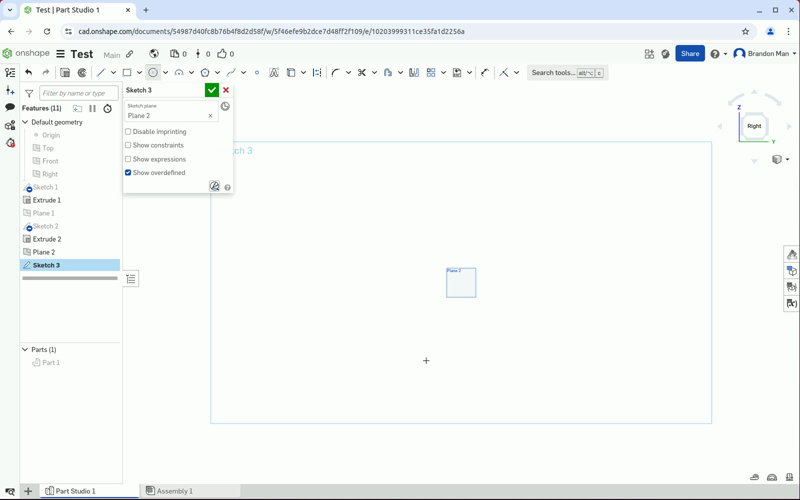
mouse_move(439, 360)
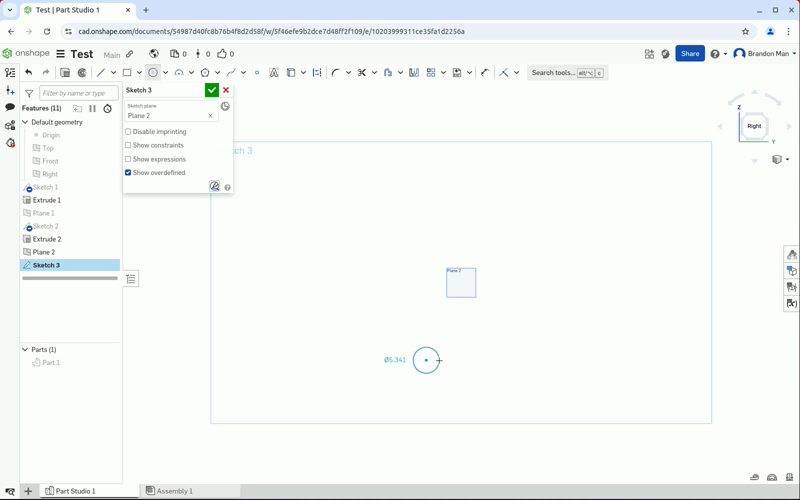
click(439, 360)
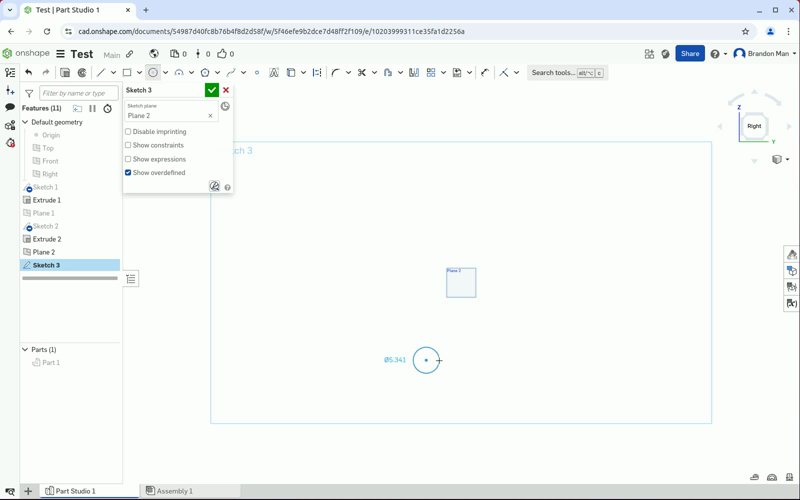
key(esc)
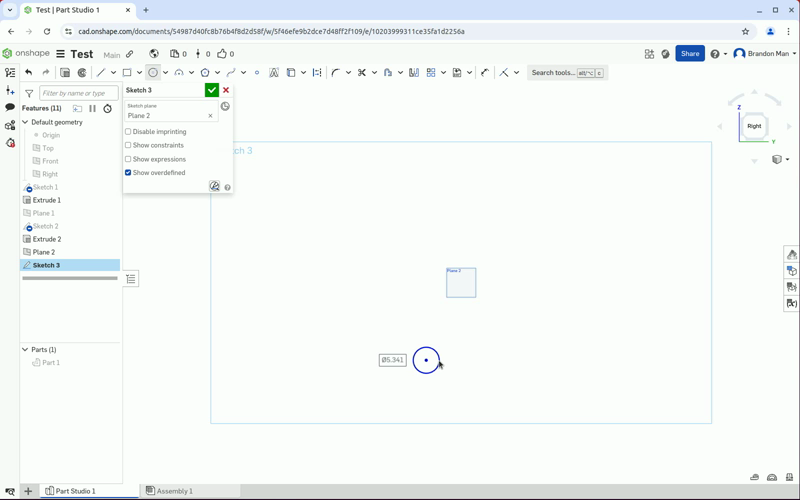
mouse_move(425, 348)
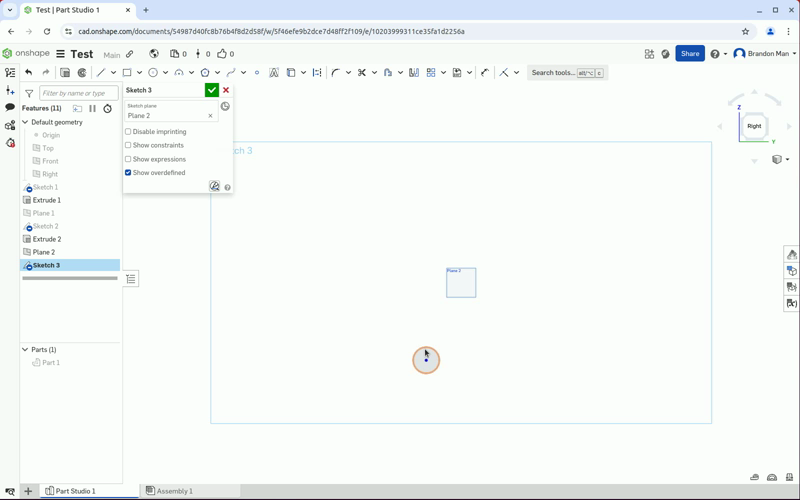
scroll(6)
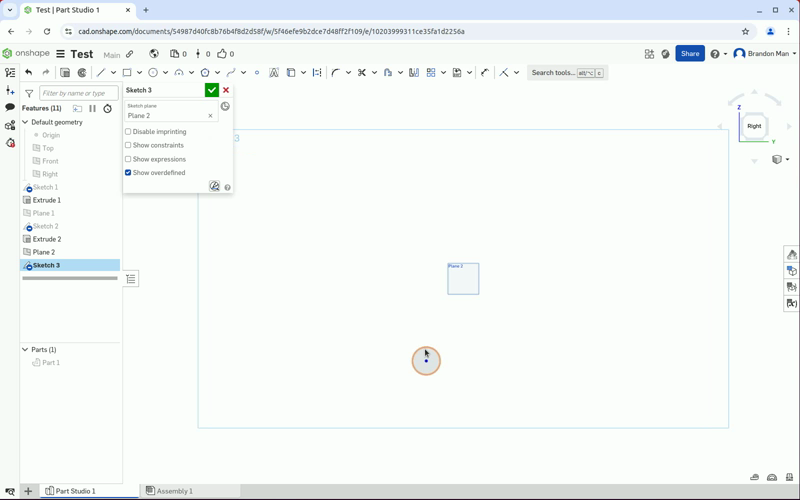
scroll(6)
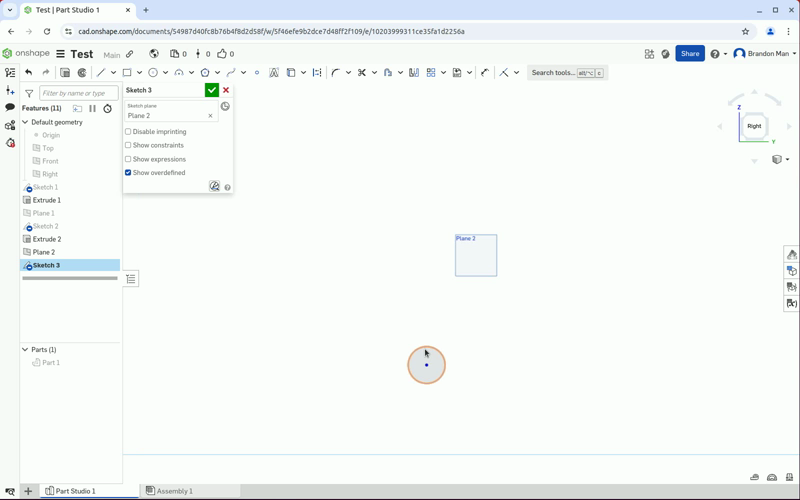
scroll(6)
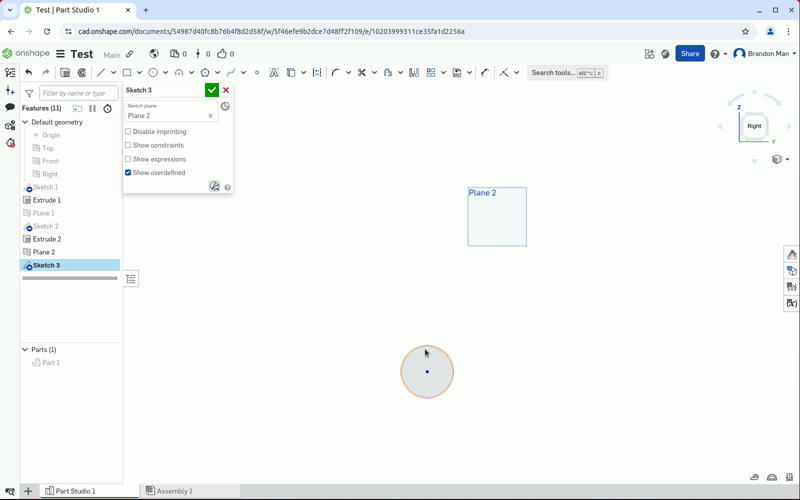
scroll(6)
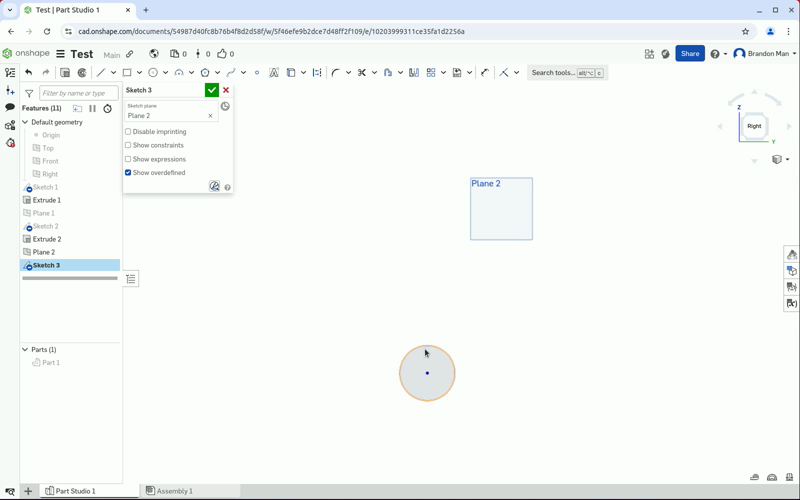
scroll(6)
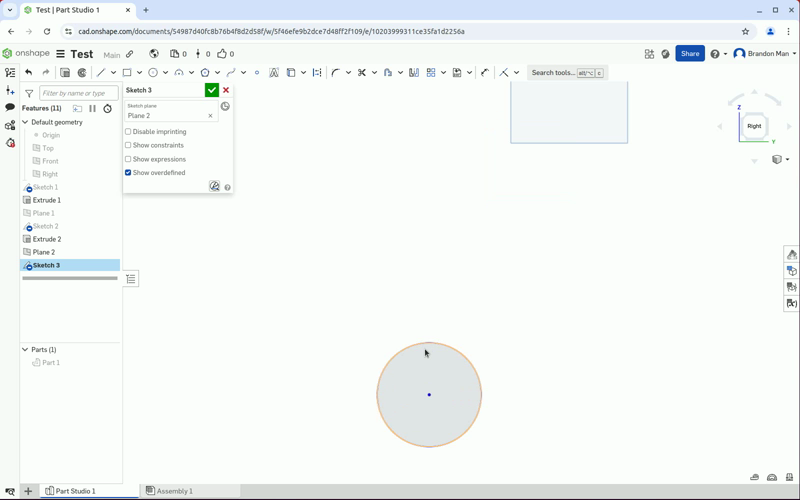
scroll(6)
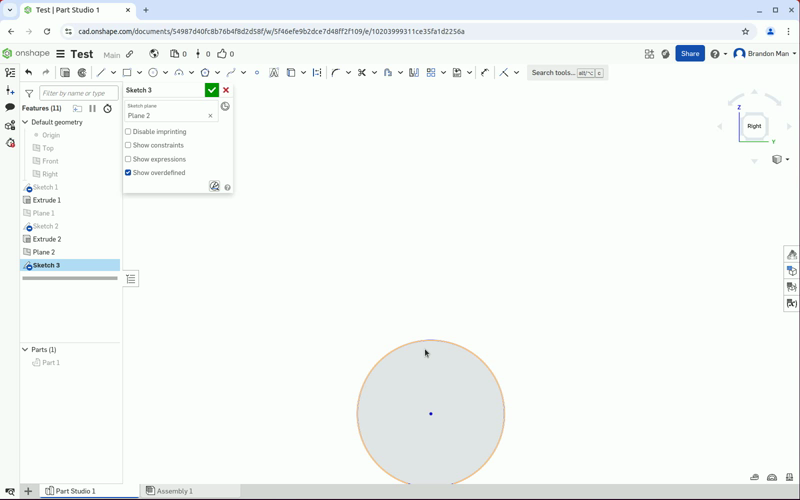
scroll(6)
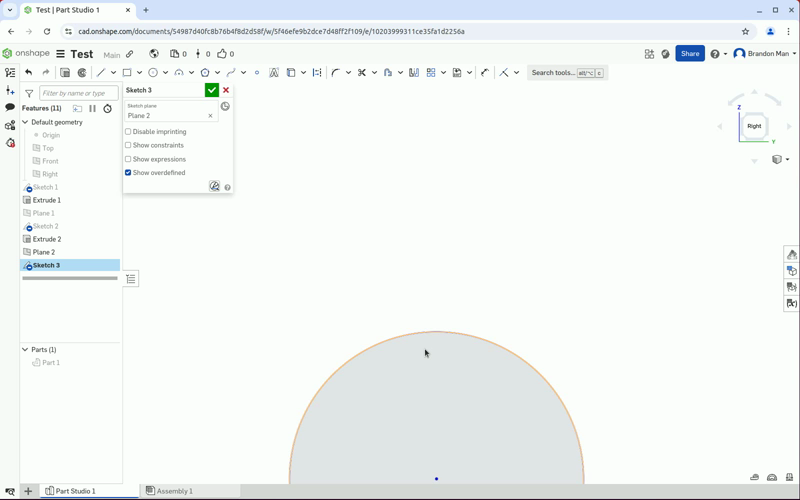
click(425, 348)
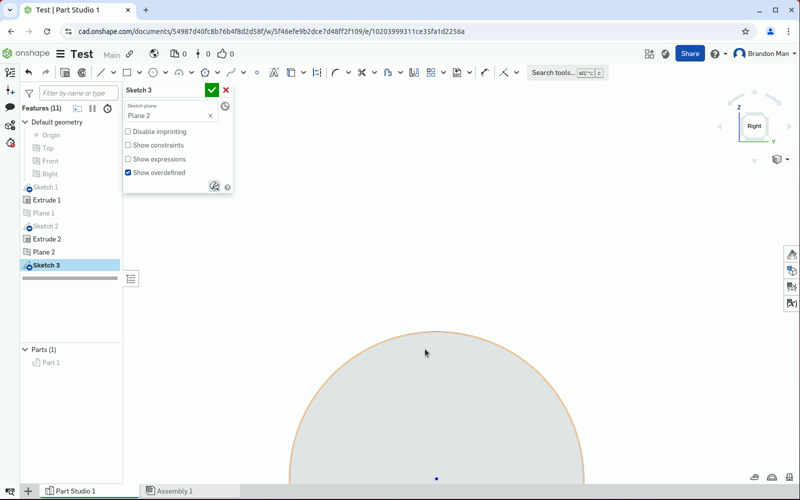
scroll(-6)
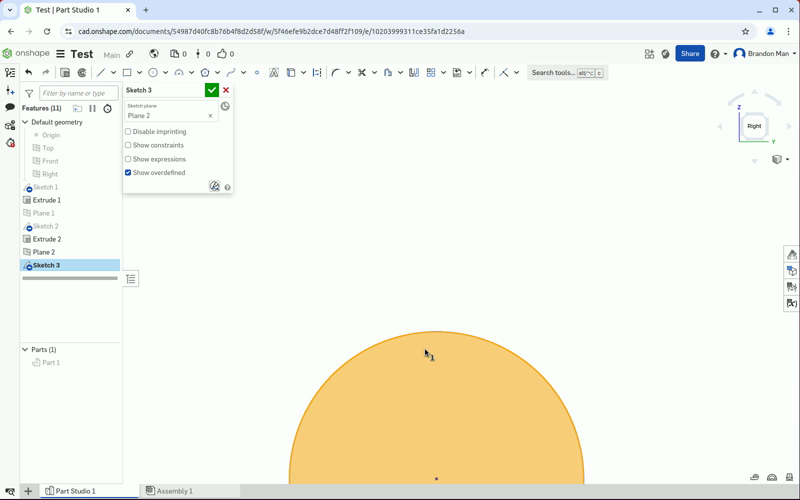
scroll(-6)
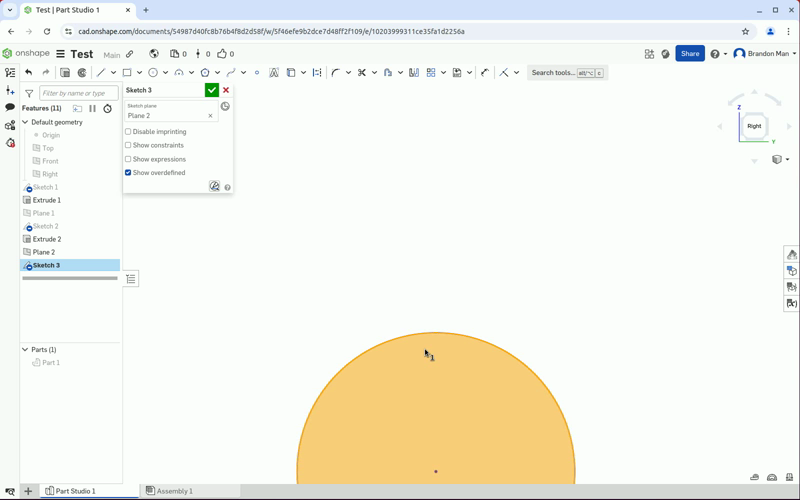
scroll(-6)
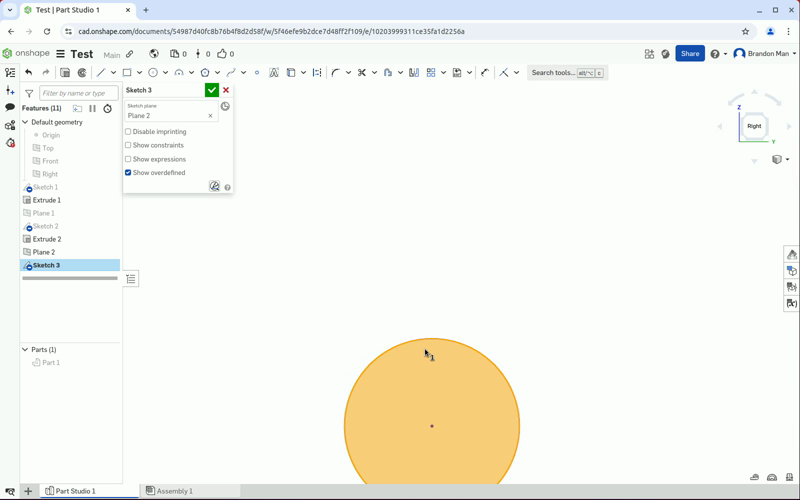
scroll(-6)
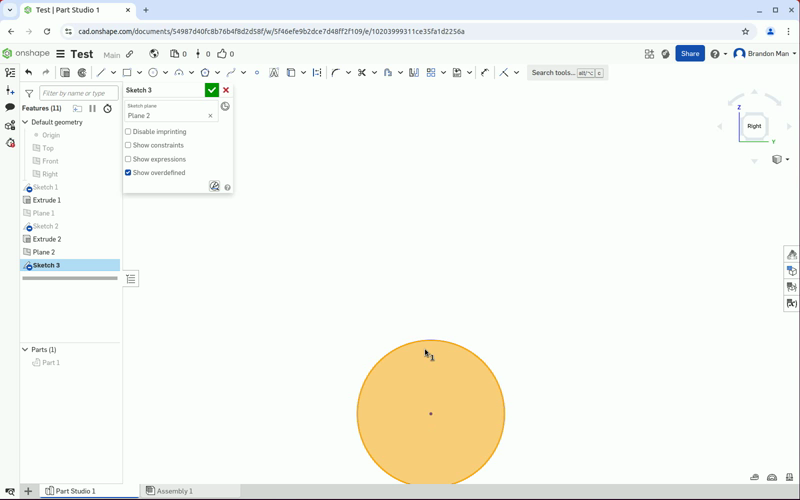
scroll(-6)
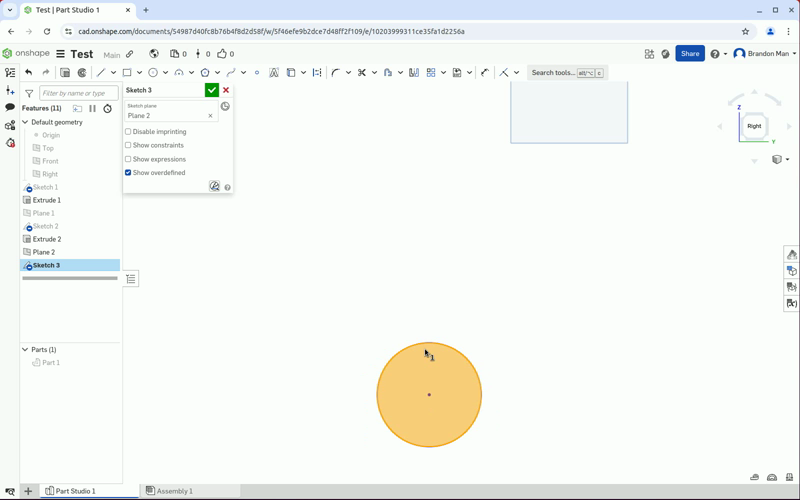
scroll(-6)
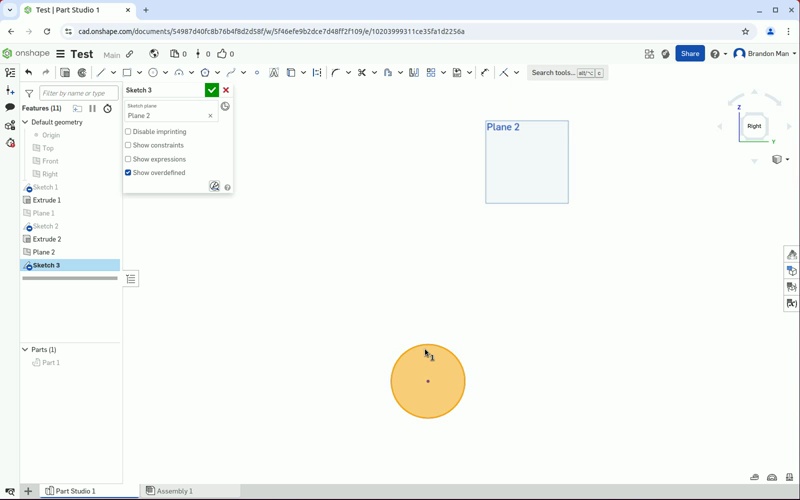
scroll(-6)
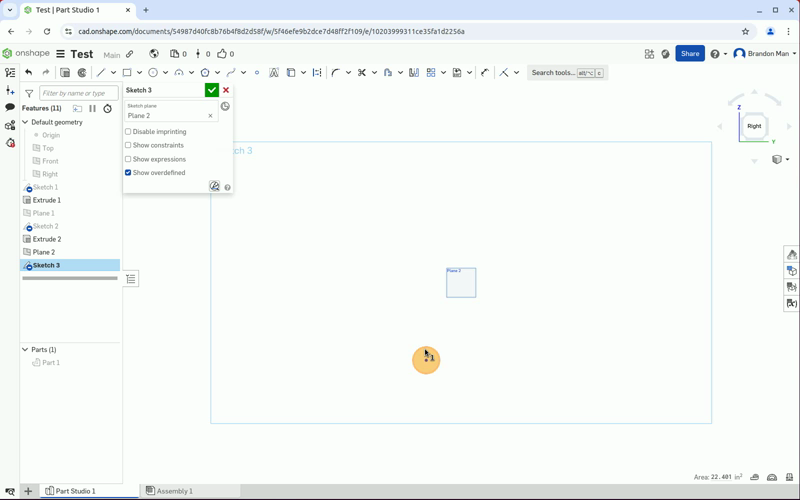
mouse_move(73, 352)
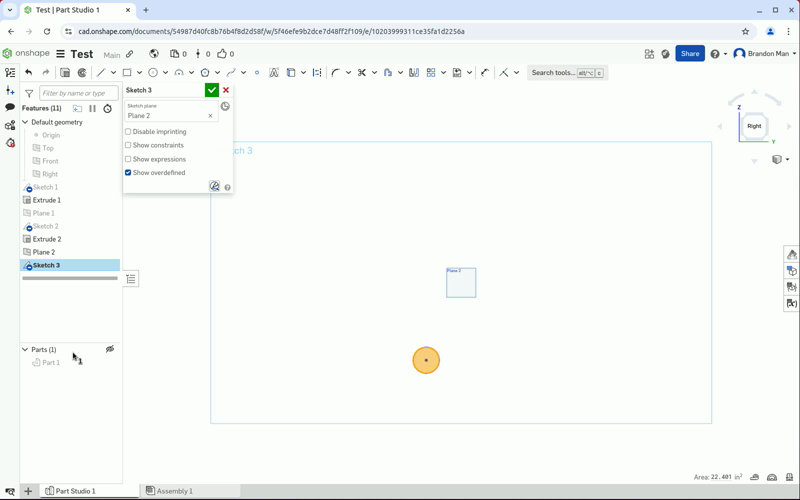
key(shift+y)
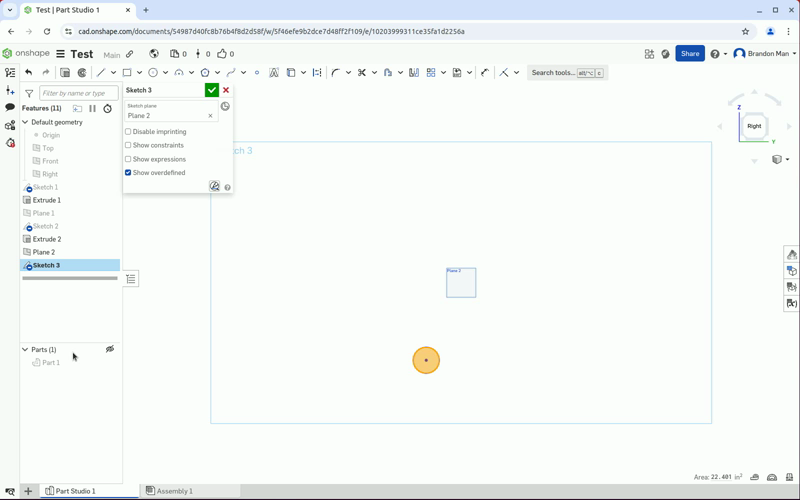
key(shift+e)
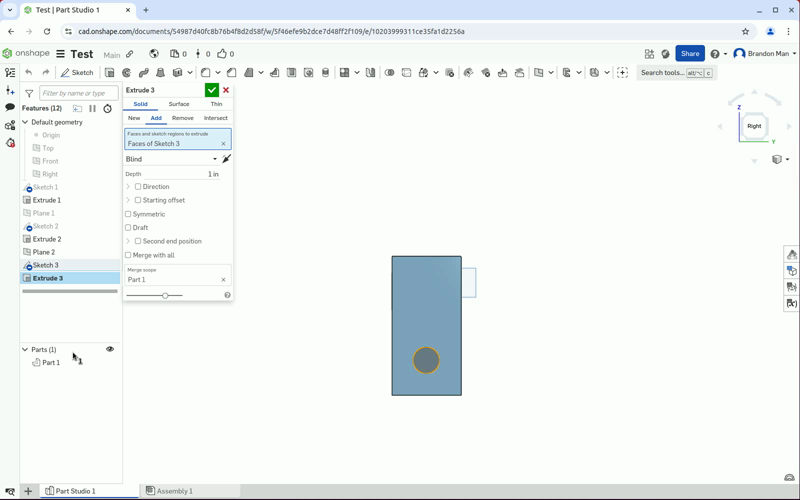
mouse_move(143, 106)
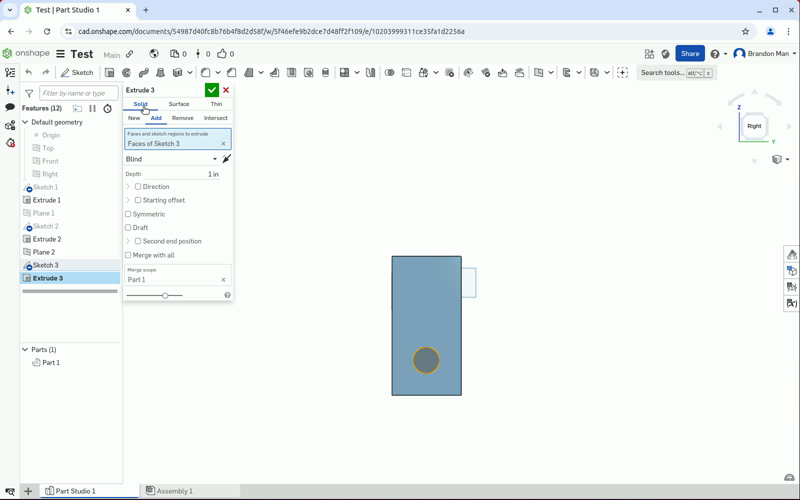
click(143, 106)
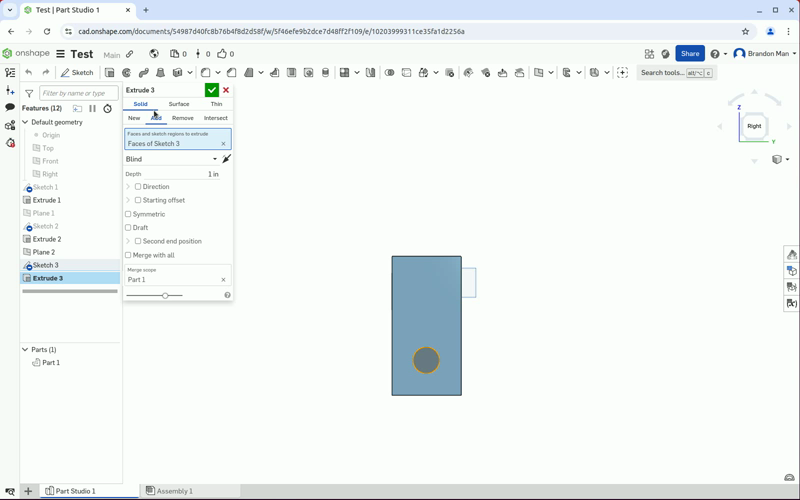
mouse_move(186, 120)
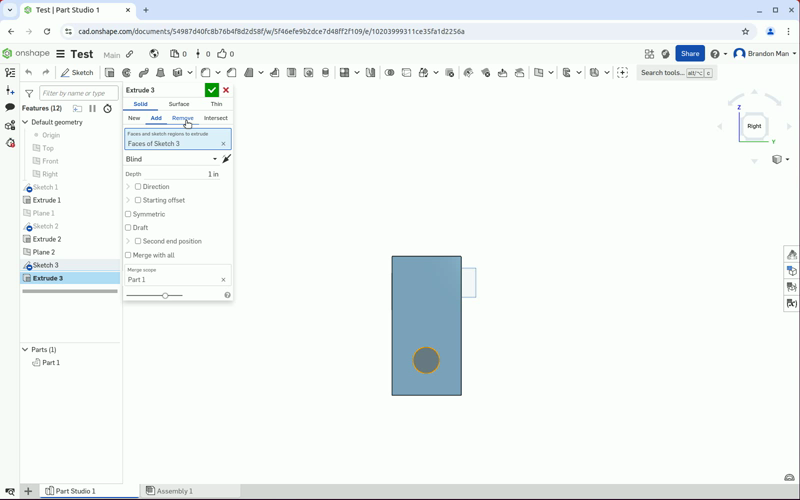
click(186, 120)
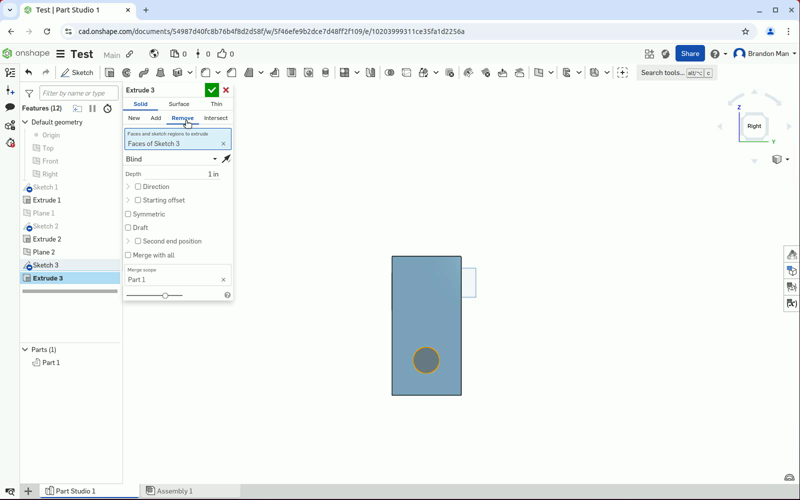
key(tab, 4)
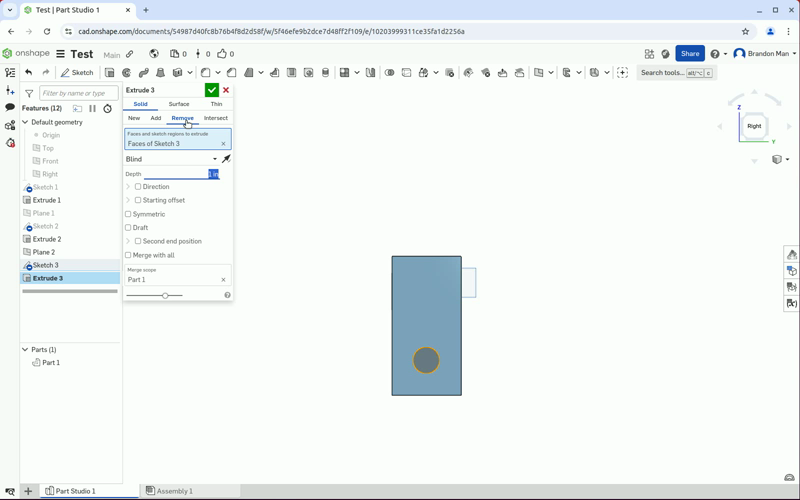
text(14.202)
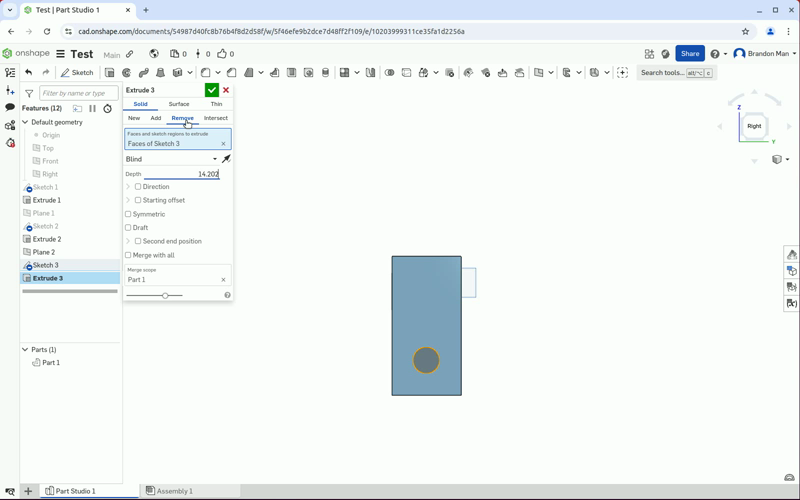
key(tab, 6)
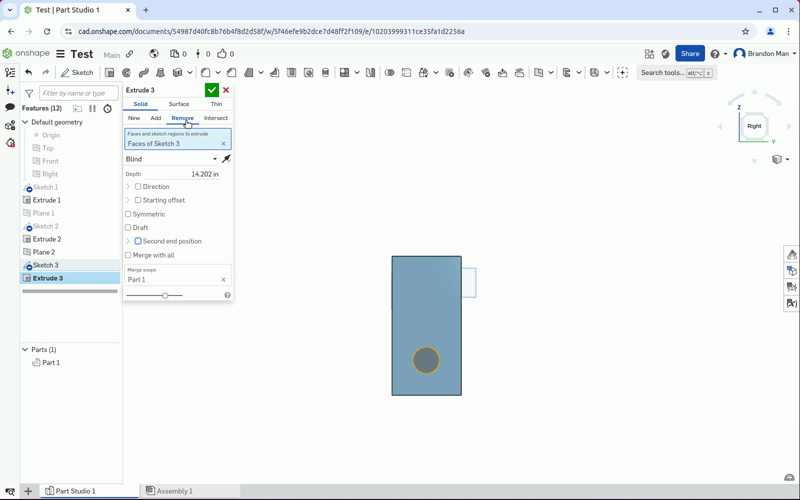
key(space)
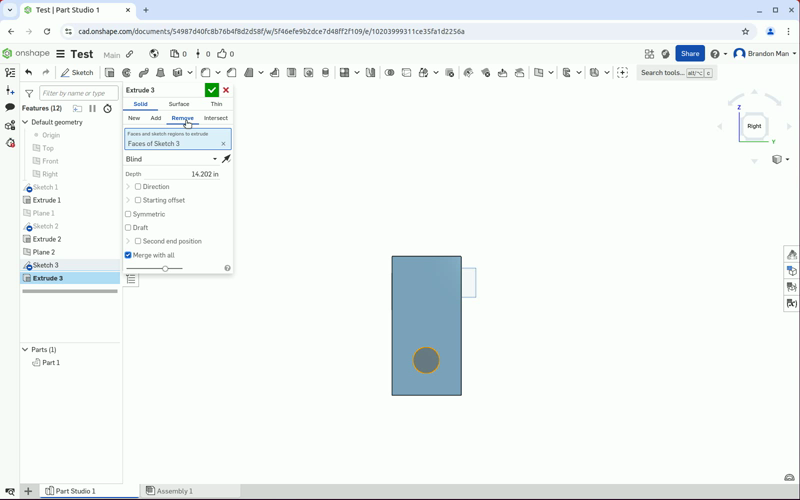
key(enter)
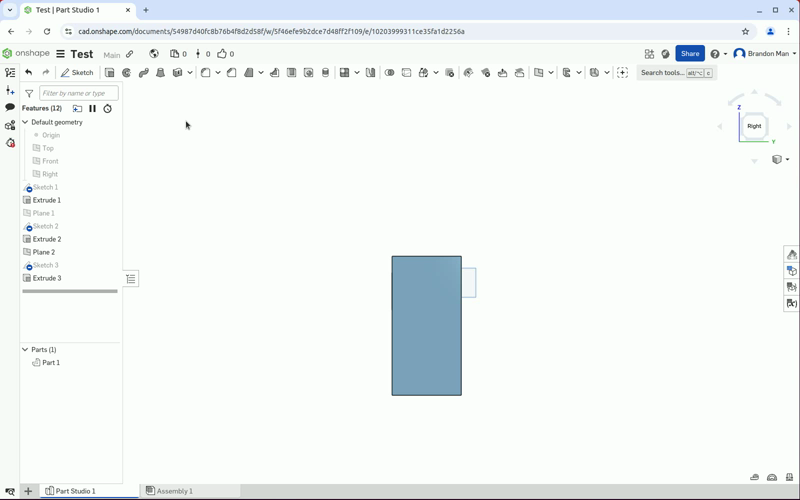
key(shift+h)
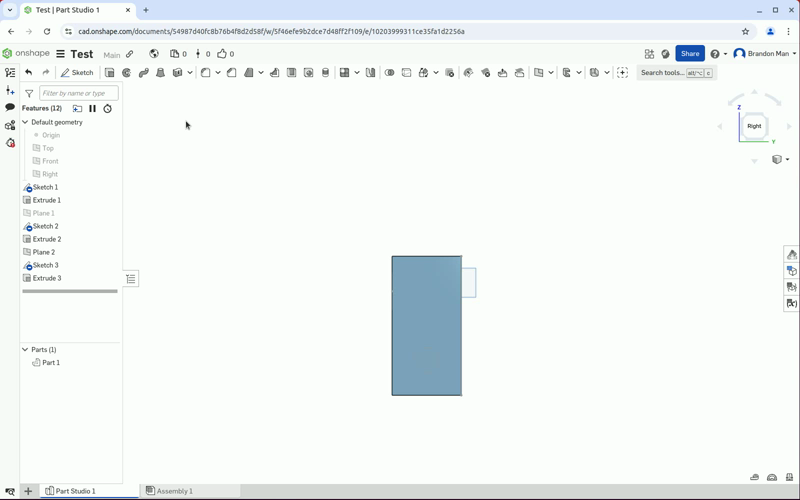
key(shift+h)
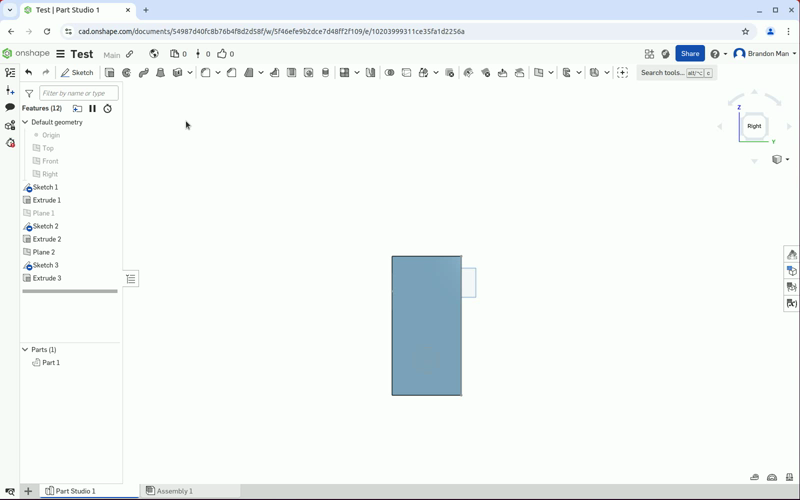
key(shift+7)
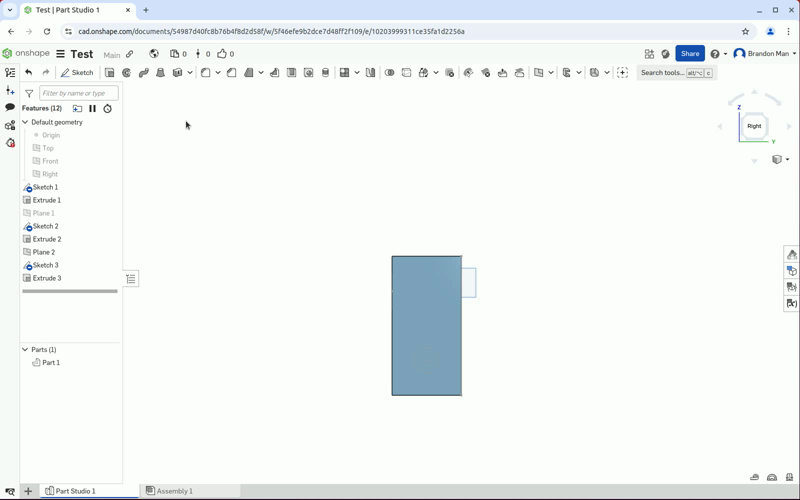
key(right, 2)
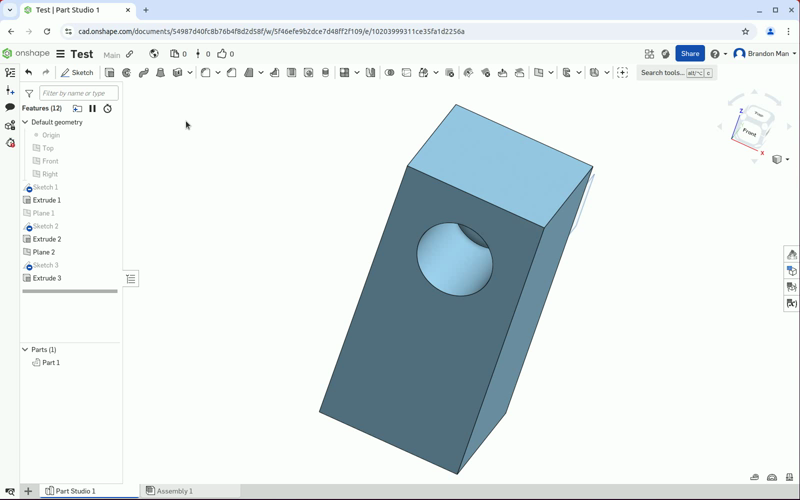
key(down, 2)
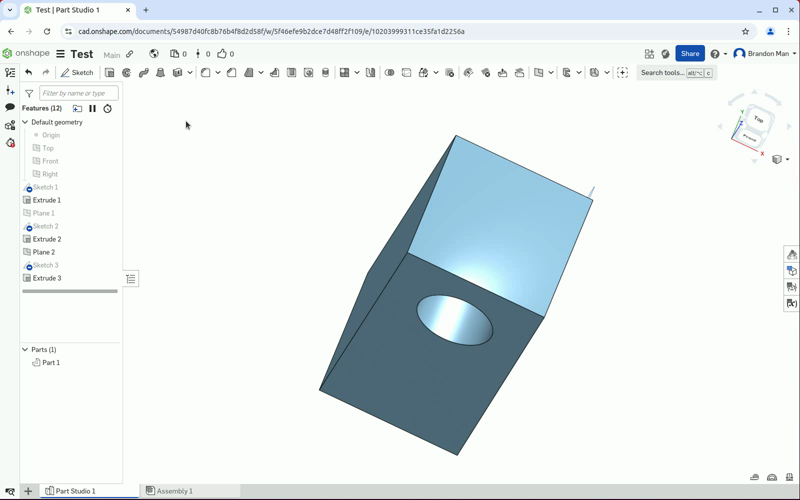
key(up, 2)
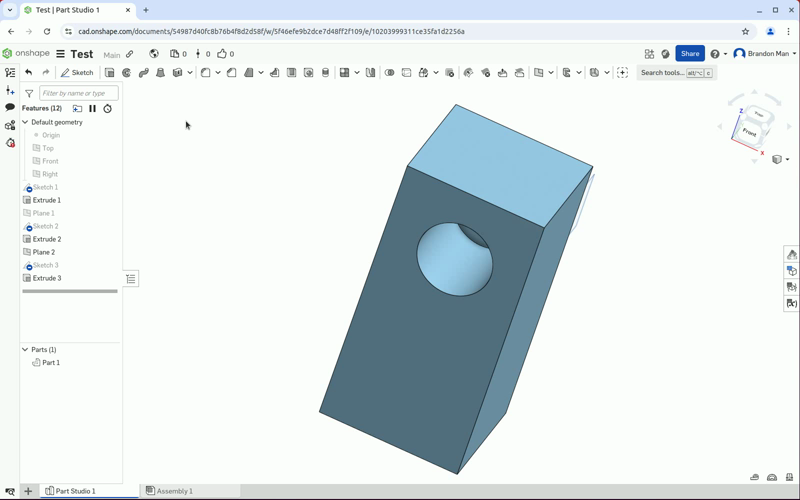
key(left, 2)
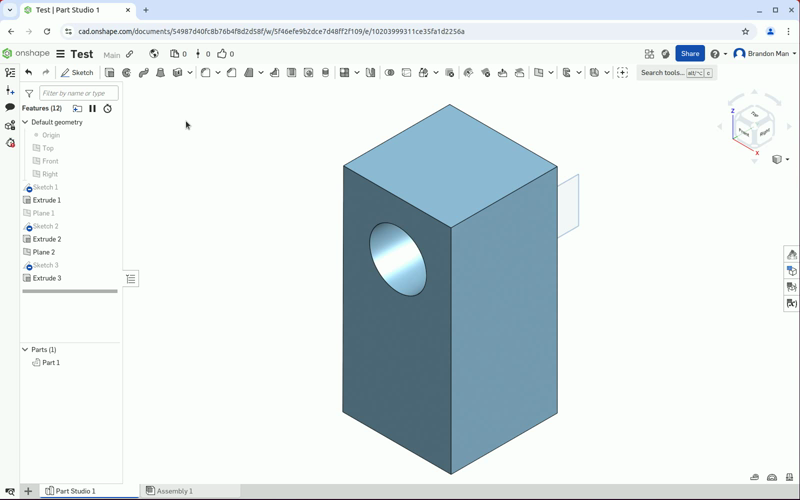
mouse_move(73, 189)
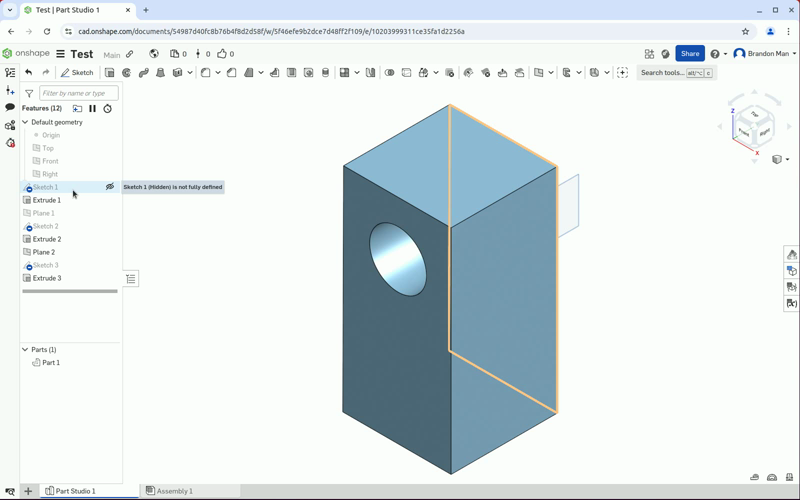
click(73, 189)